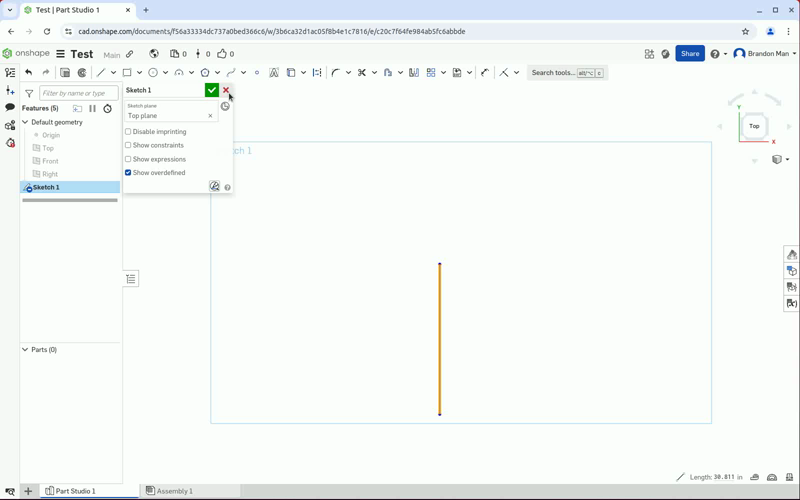
key(shift+h)
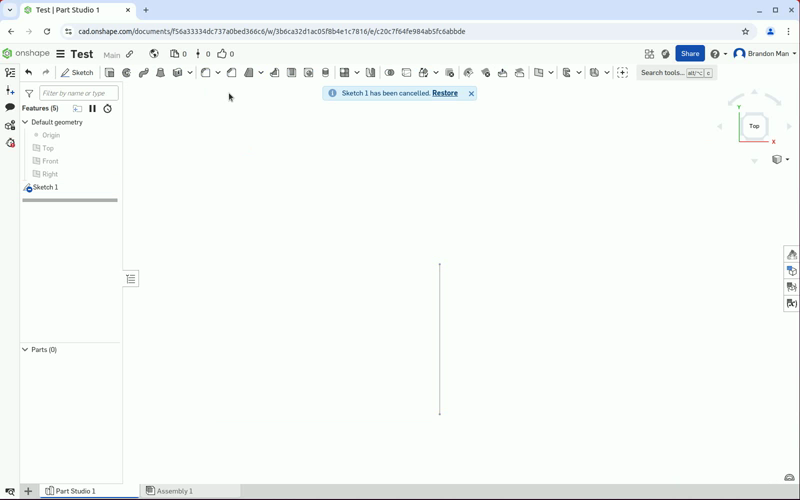
key(shift+s)
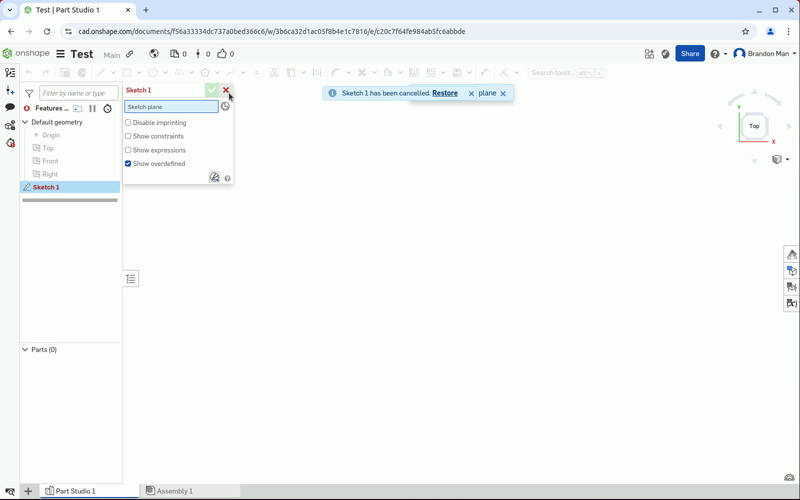
mouse_move(73, 150)
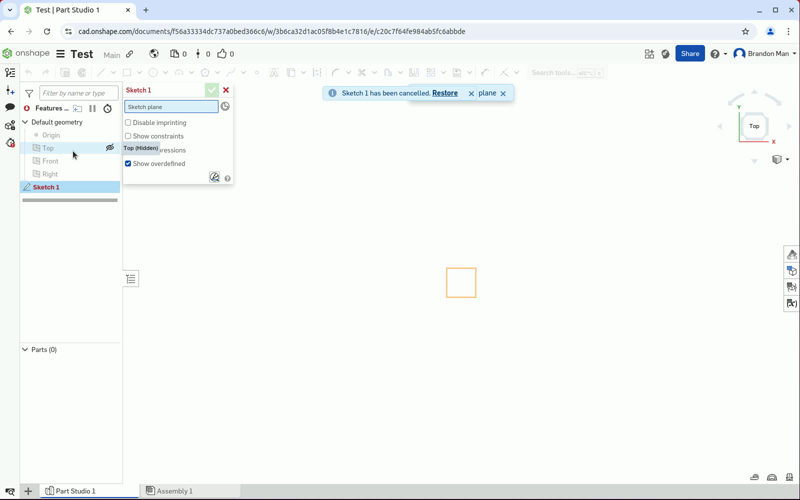
click(73, 150)
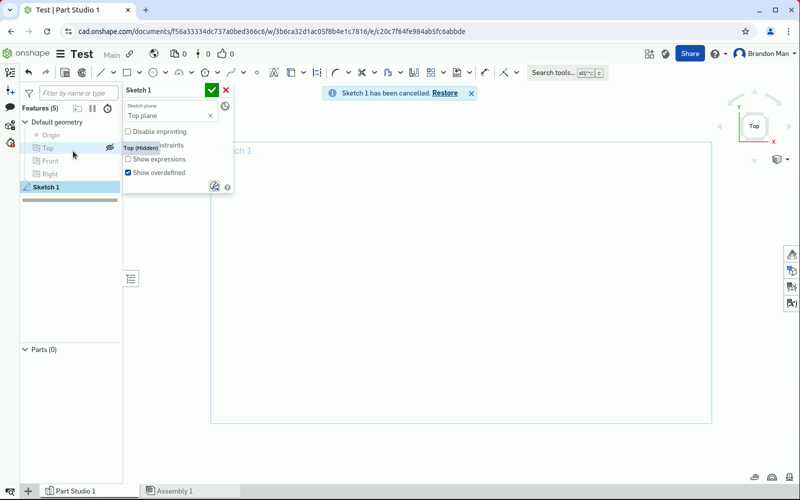
mouse_move(73, 352)
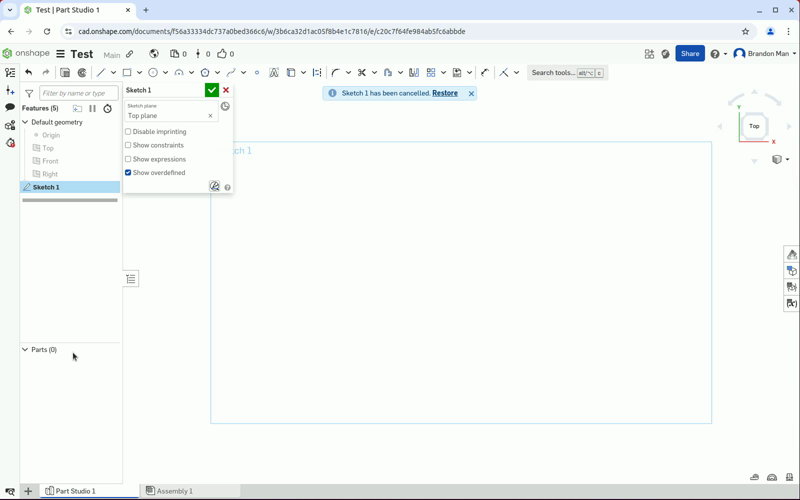
key(y)
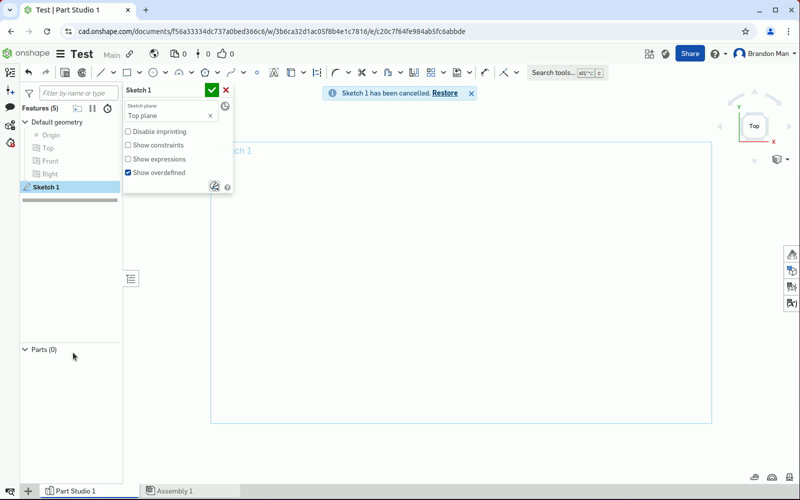
key(l)
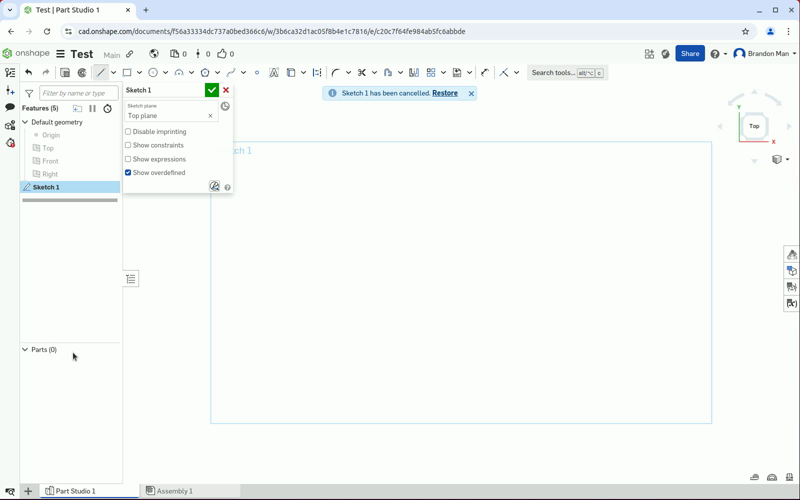
key_down(shift)
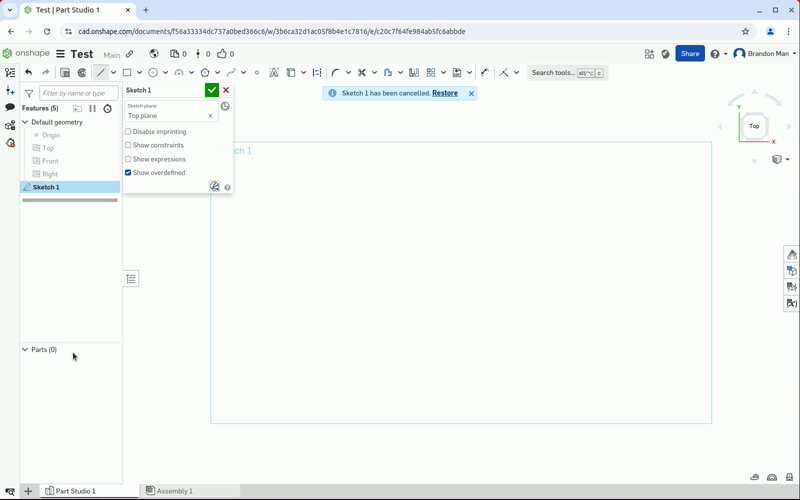
mouse_move(348, 347)
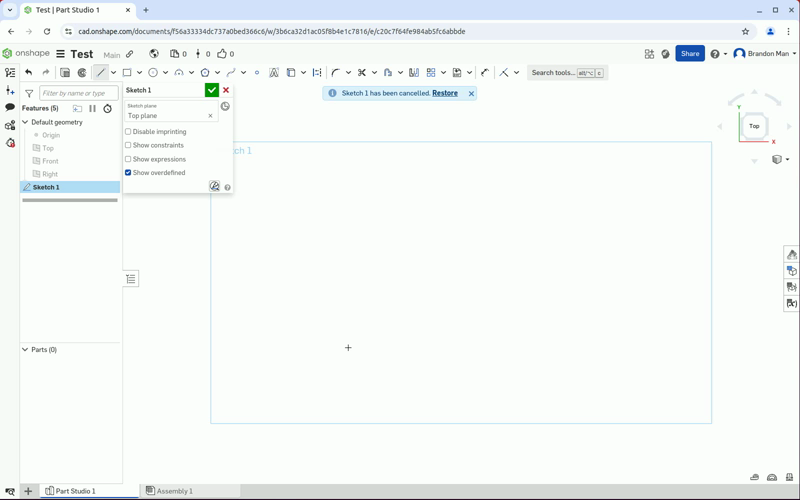
click(348, 347)
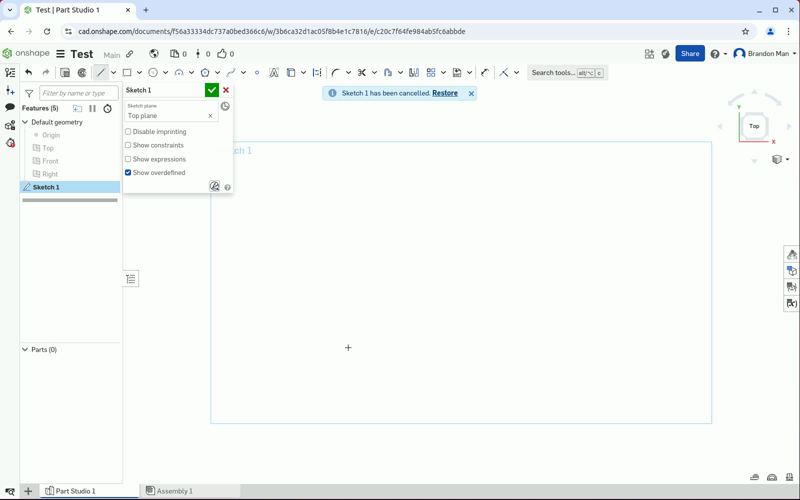
key_up(shift)
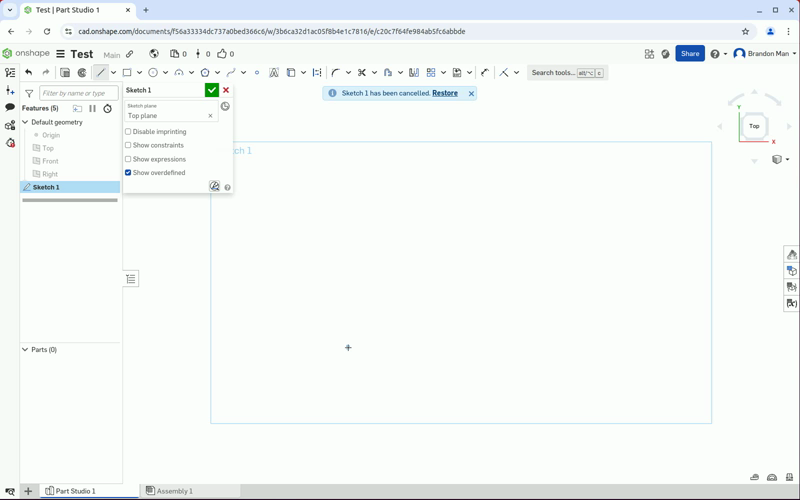
key_down(shift)
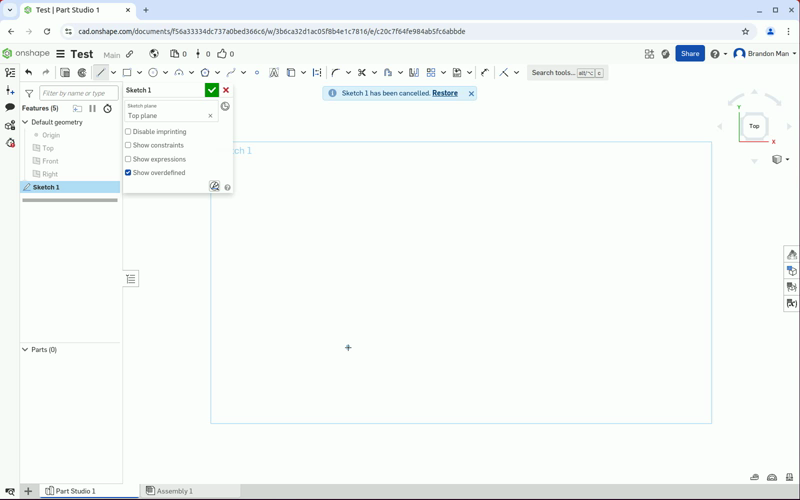
mouse_move(572, 347)
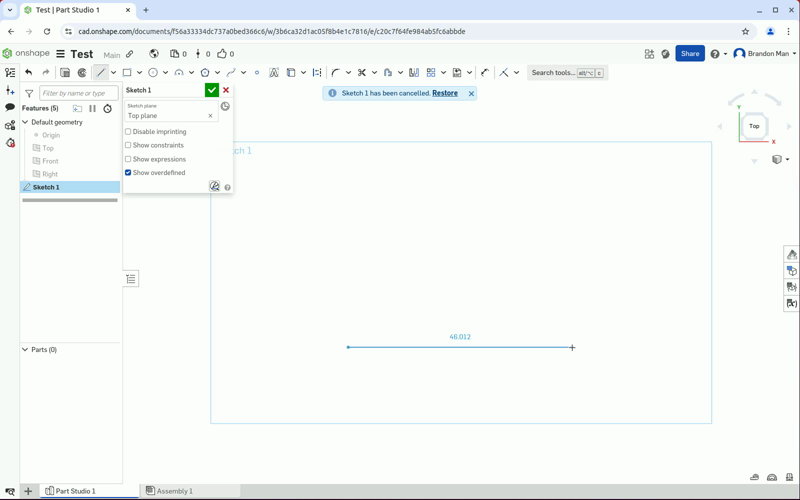
click(572, 347)
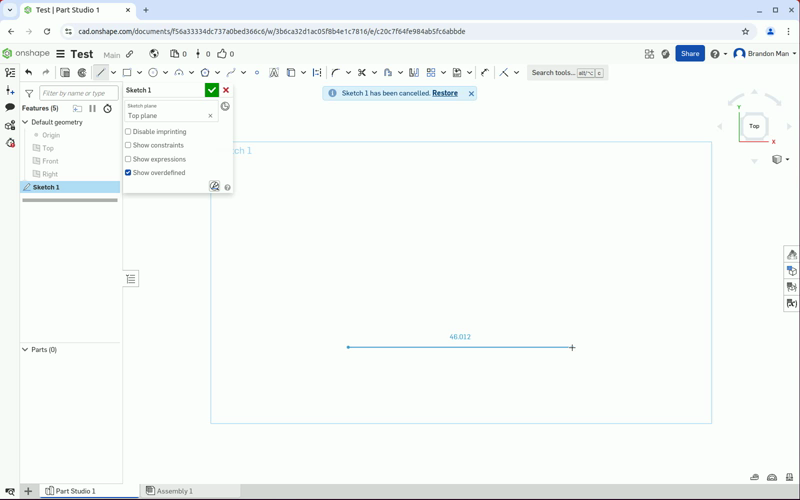
key_up(shift)
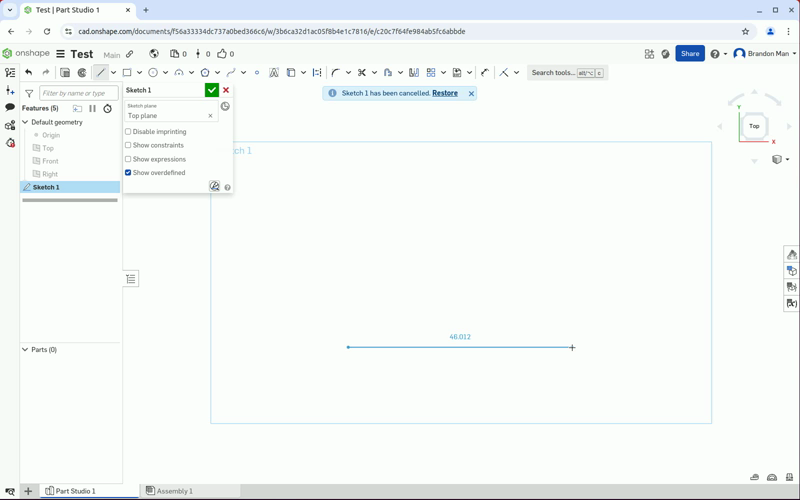
key_down(shift)
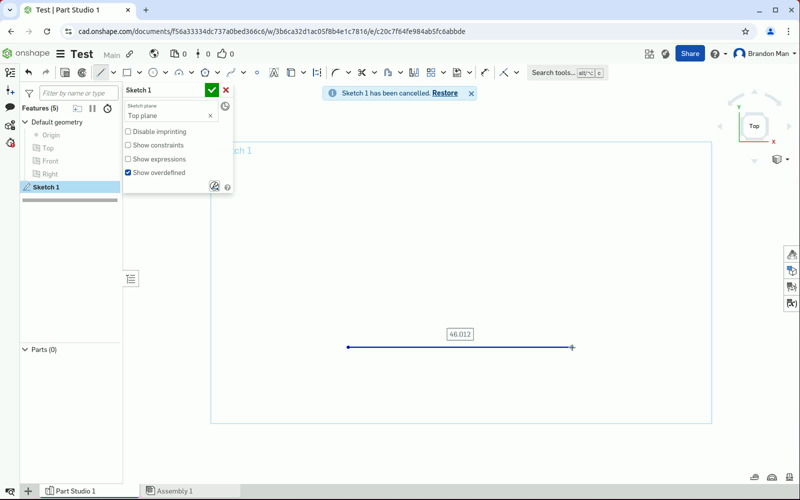
mouse_move(572, 217)
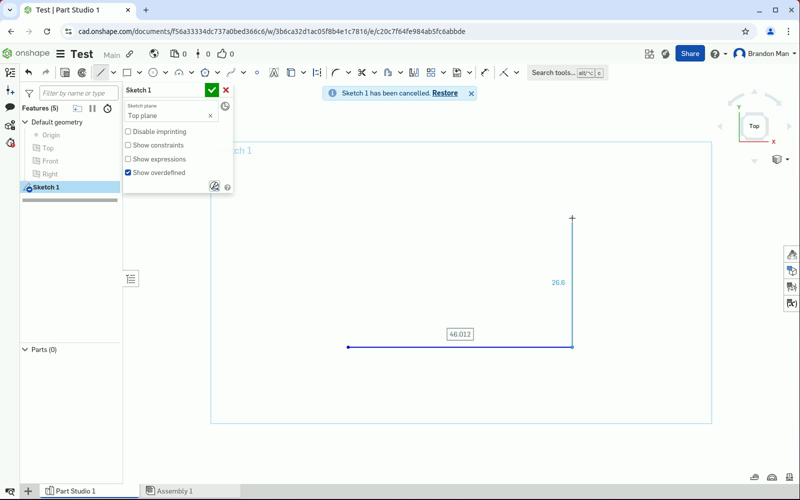
click(572, 217)
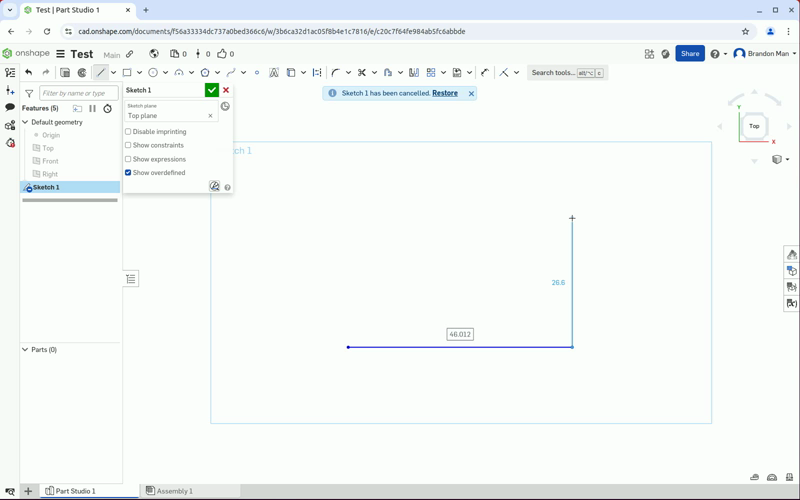
key_up(shift)
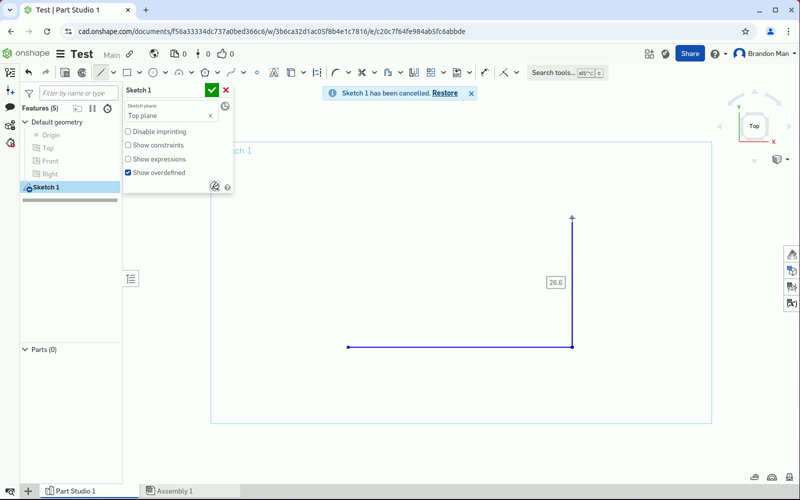
key_down(shift)
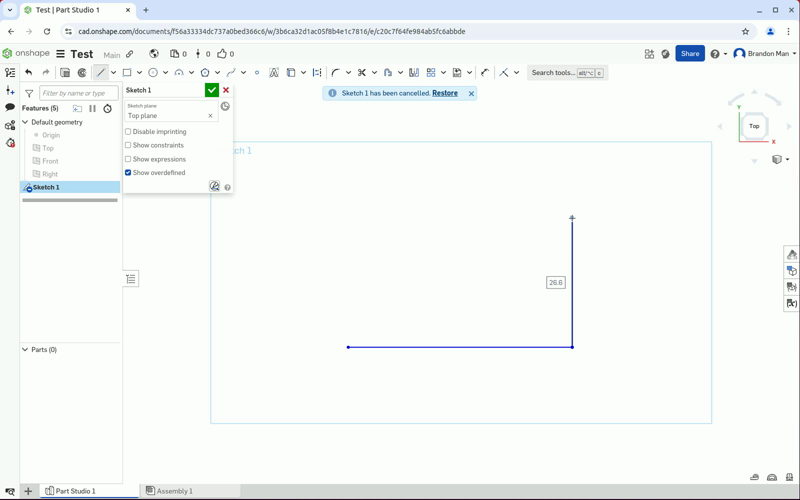
mouse_move(348, 217)
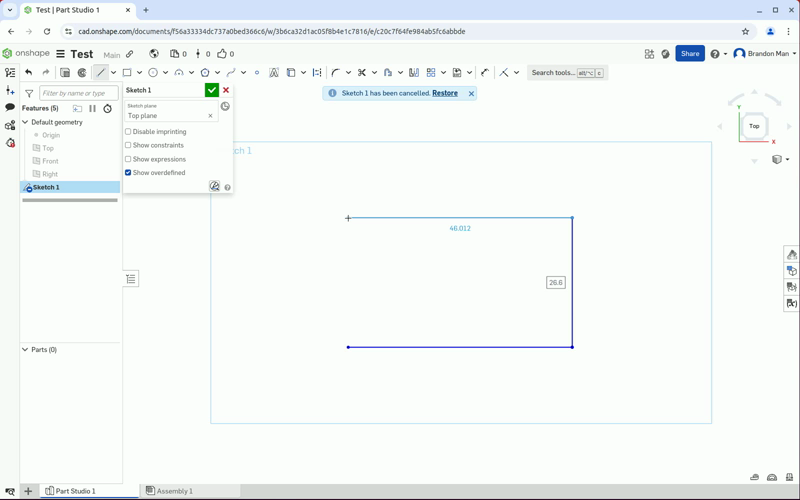
click(348, 217)
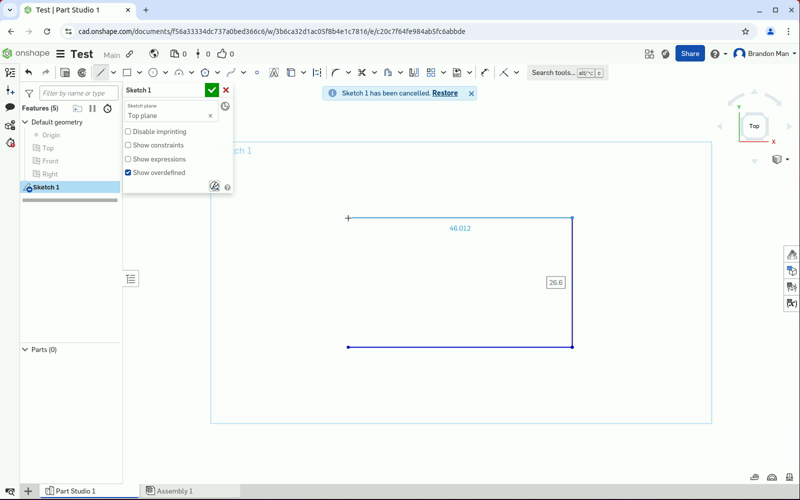
key_up(shift)
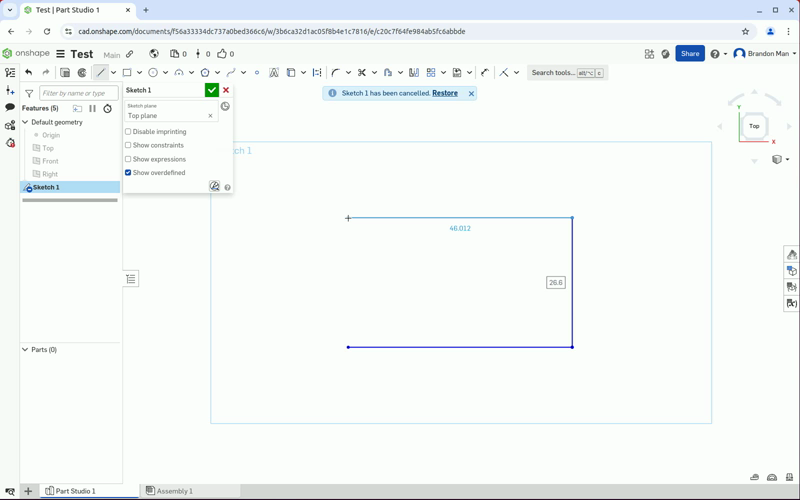
key_down(shift)
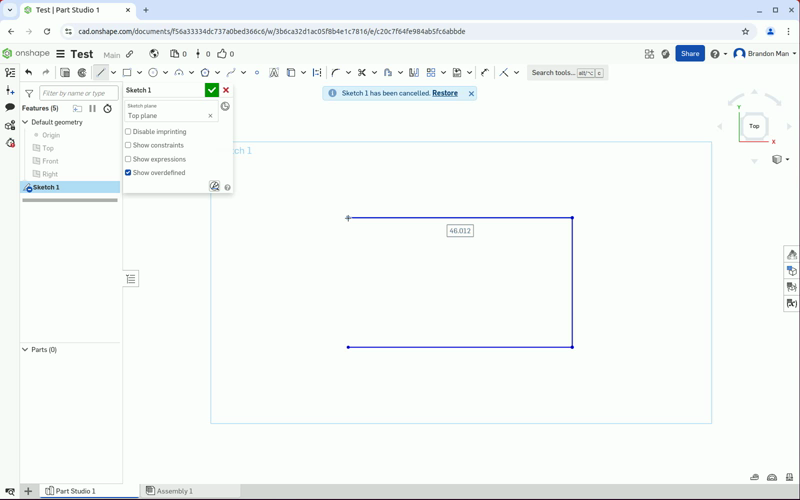
mouse_move(348, 347)
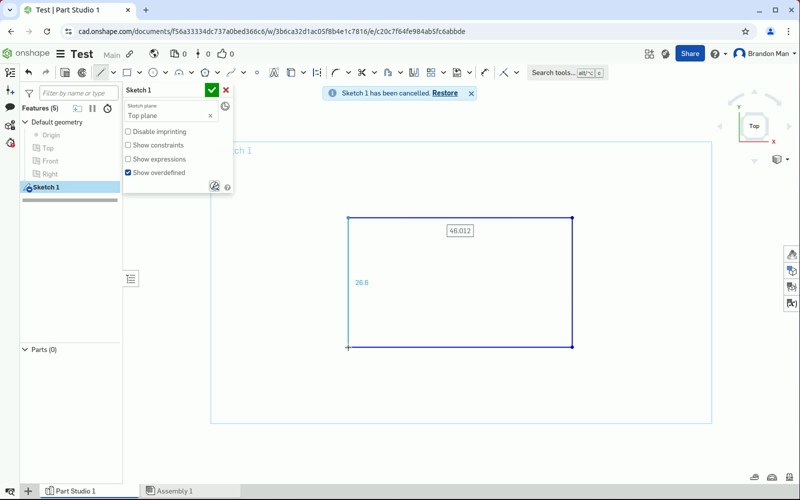
key_up(shift)
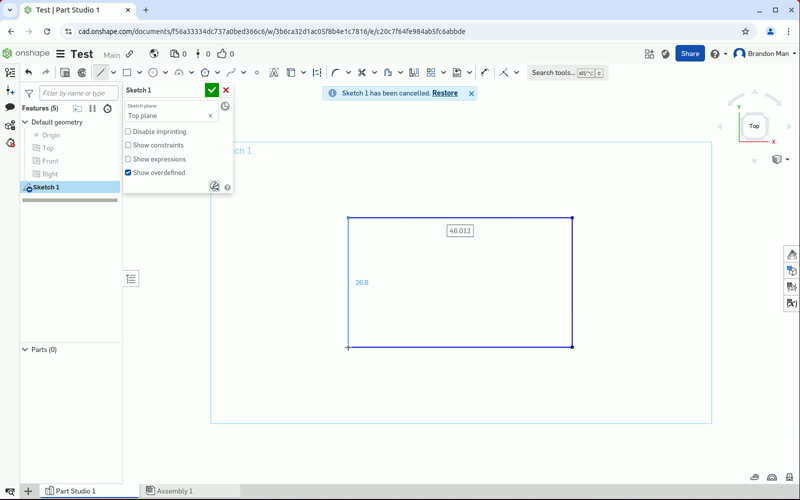
click(348, 347)
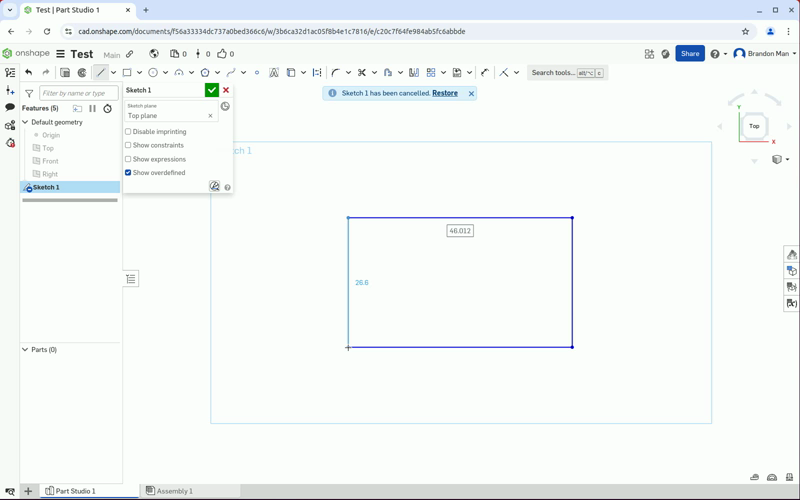
key(esc)
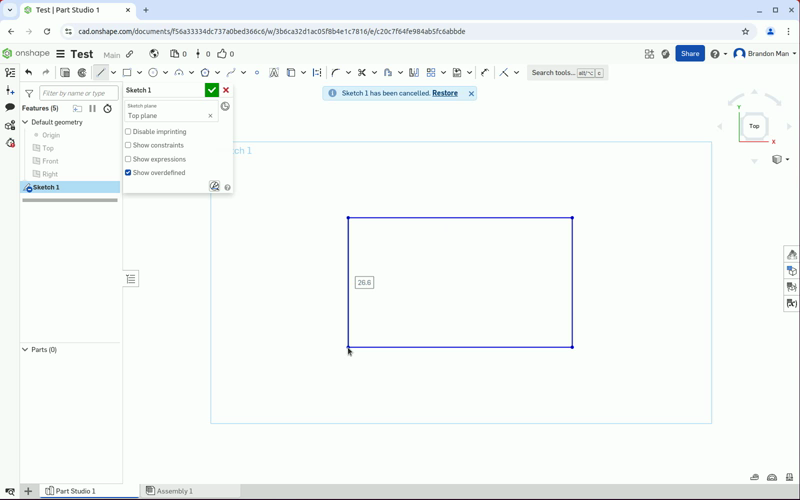
key(c)
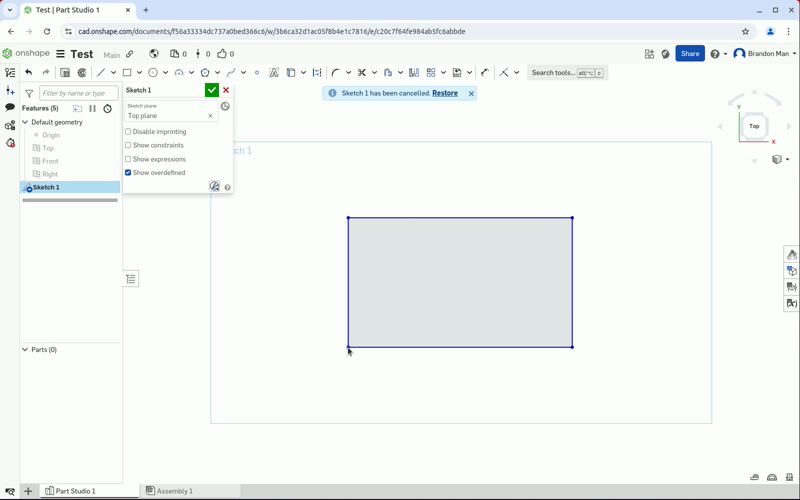
key_down(shift)
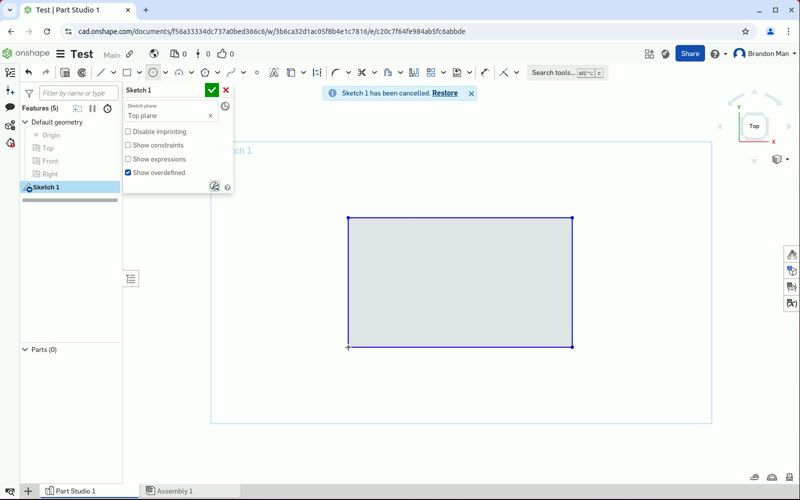
mouse_move(362, 283)
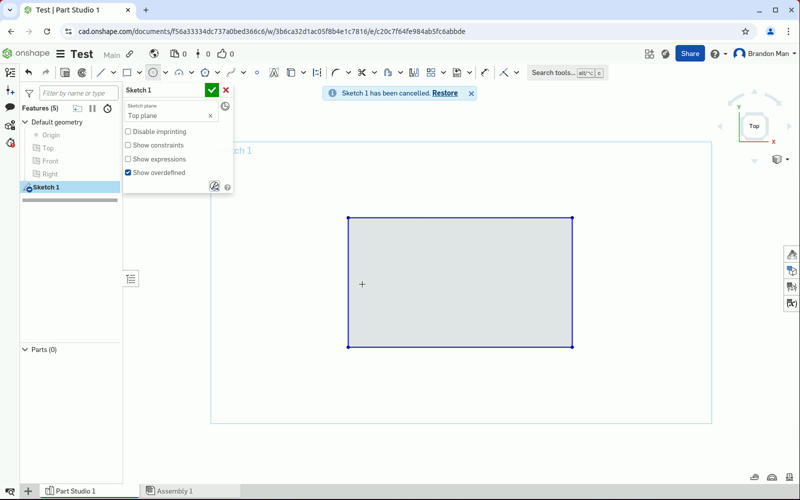
click(362, 283)
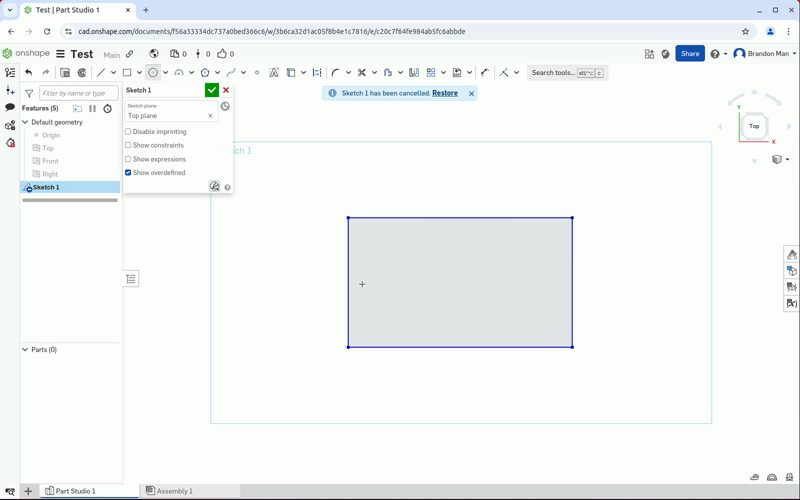
key_up(shift)
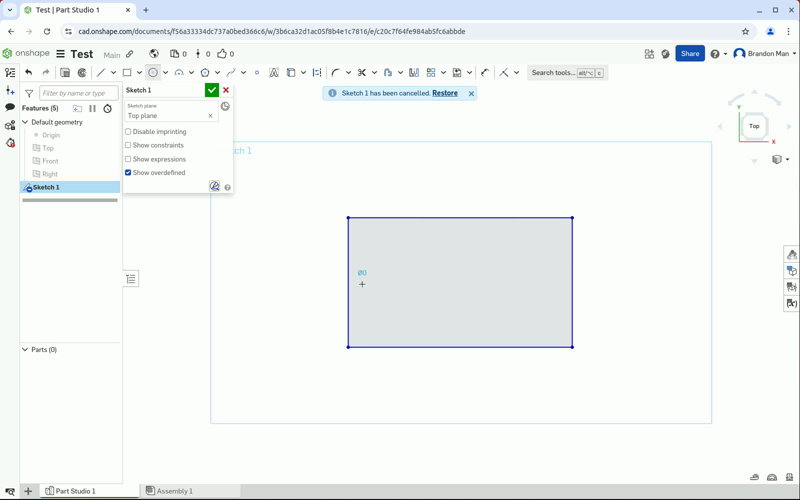
mouse_move(371, 283)
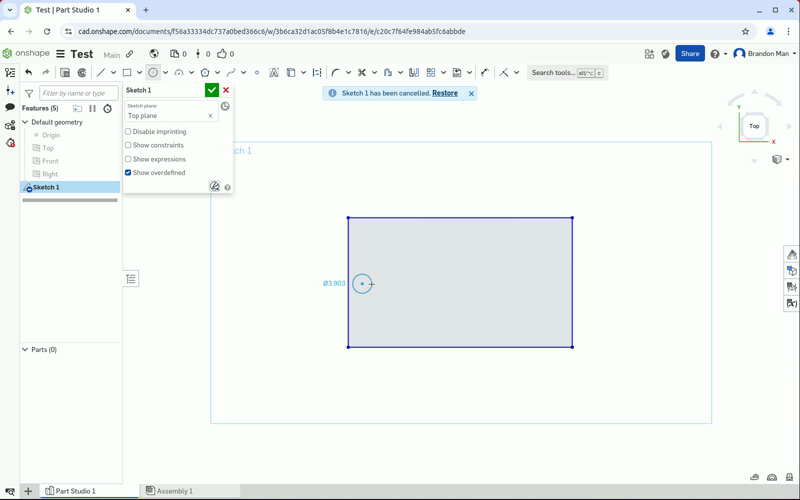
click(371, 283)
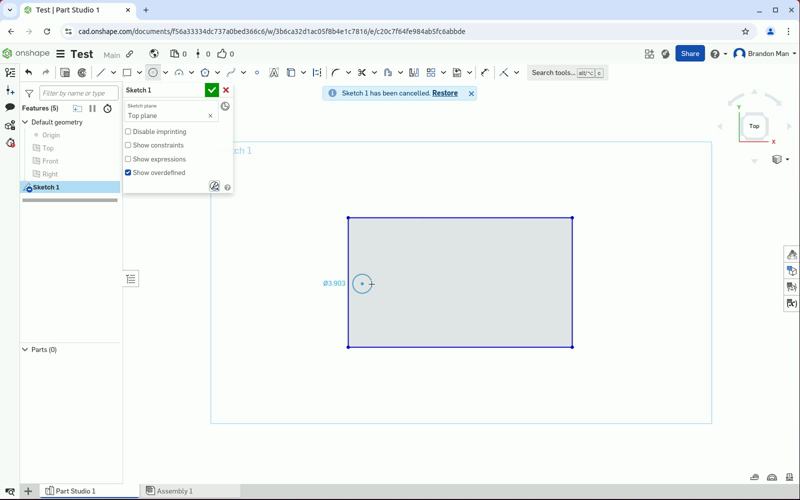
key(esc)
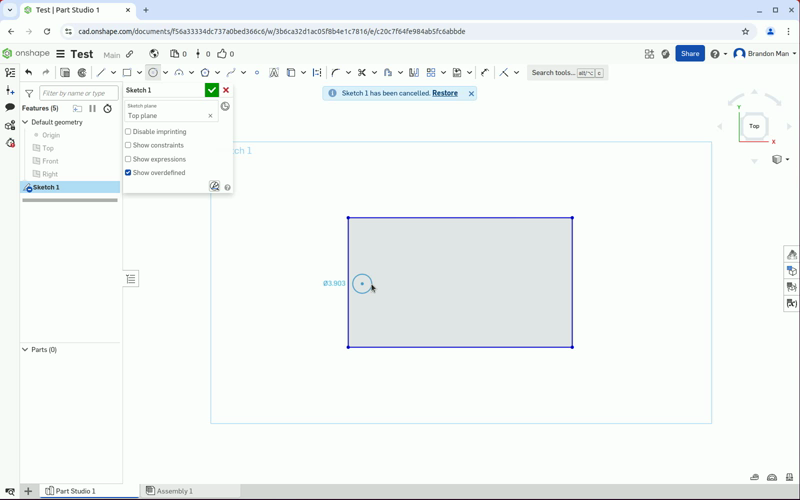
key(c)
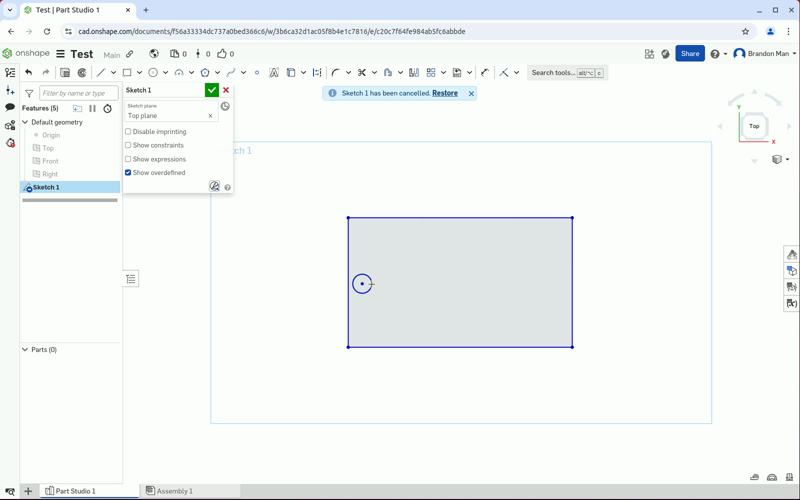
key_down(shift)
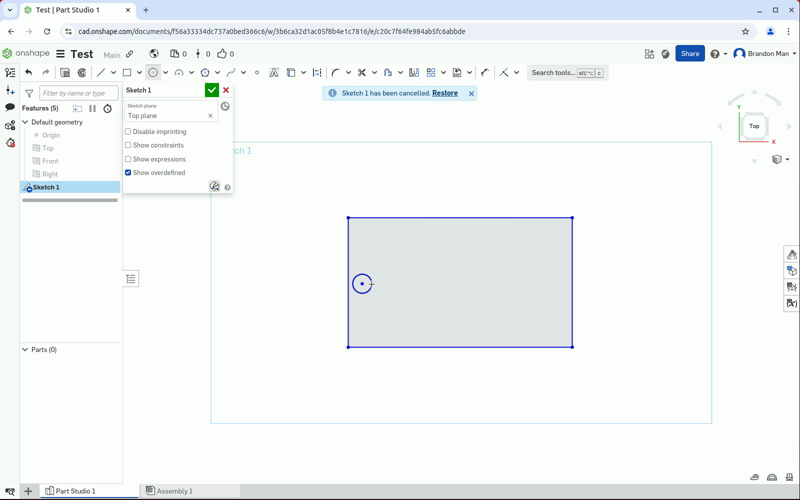
mouse_move(558, 283)
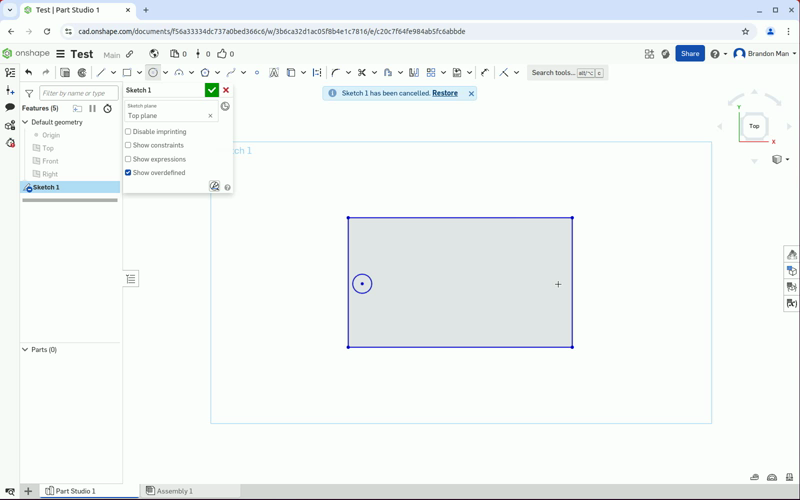
click(558, 283)
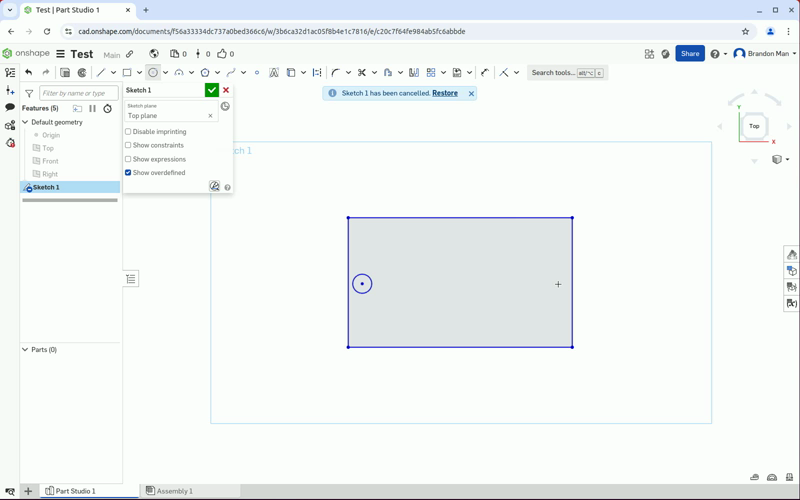
key_up(shift)
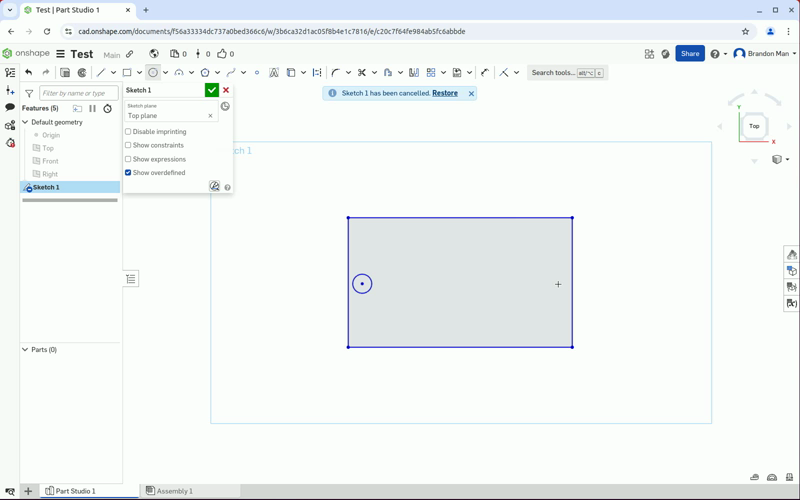
mouse_move(567, 283)
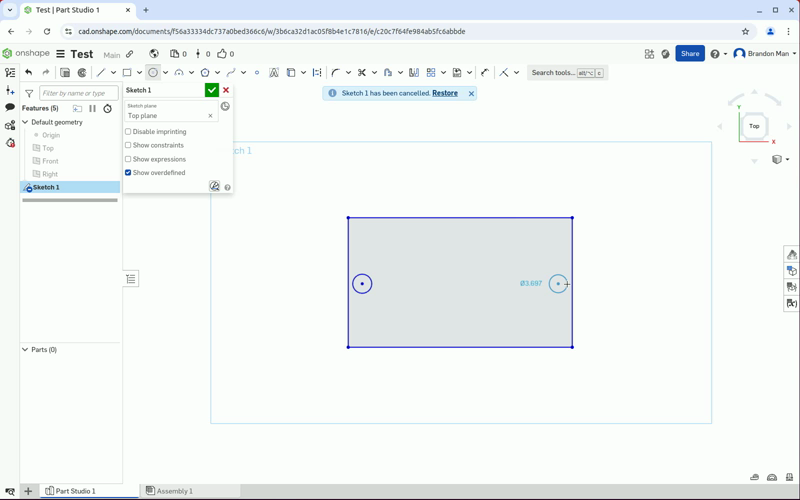
click(567, 283)
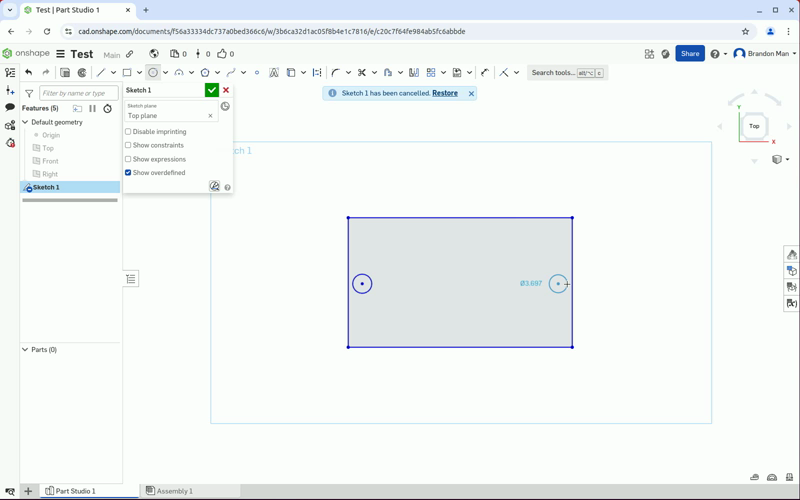
key(esc)
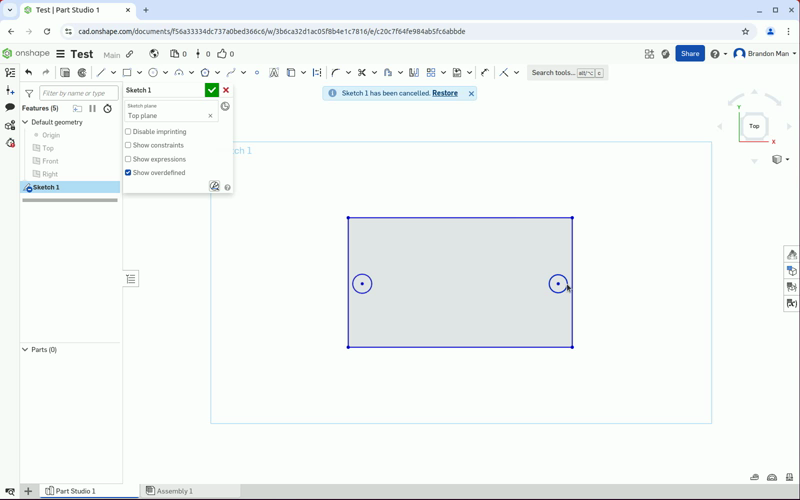
mouse_move(385, 237)
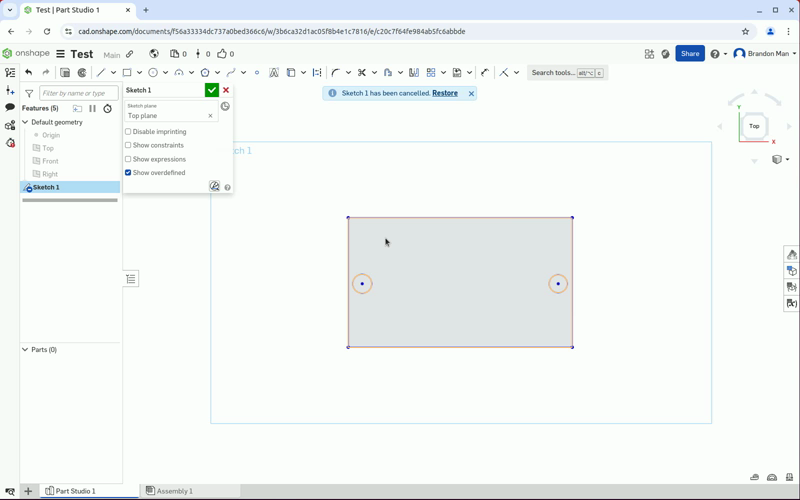
click(385, 237)
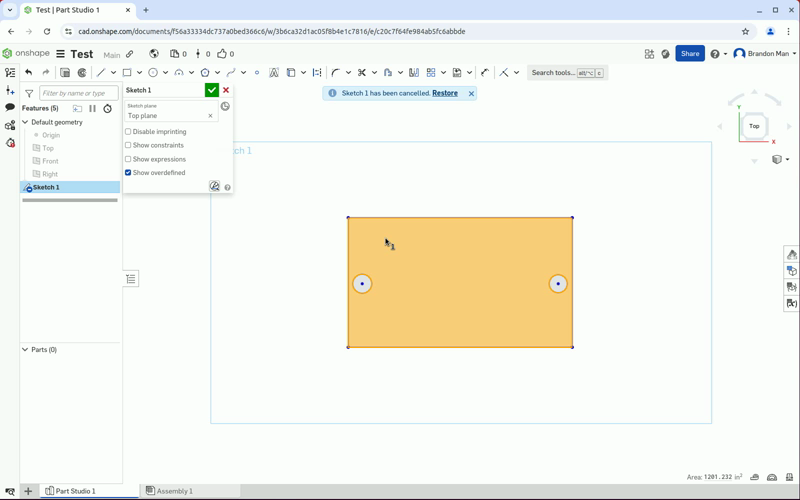
mouse_move(73, 352)
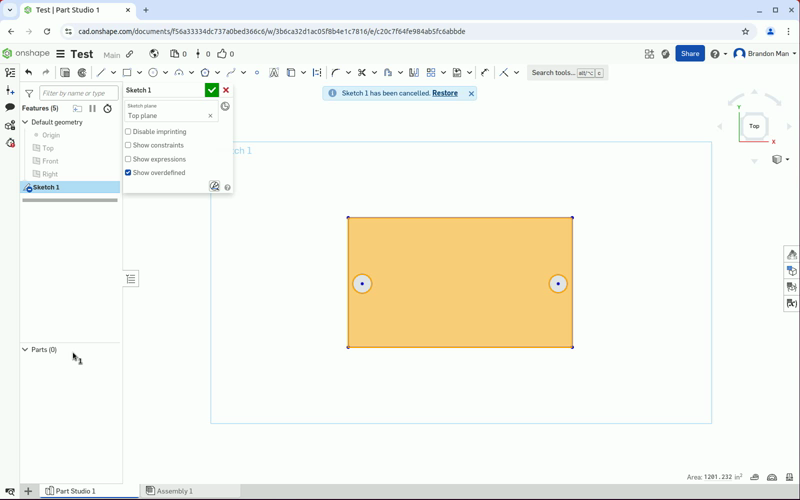
key(shift+y)
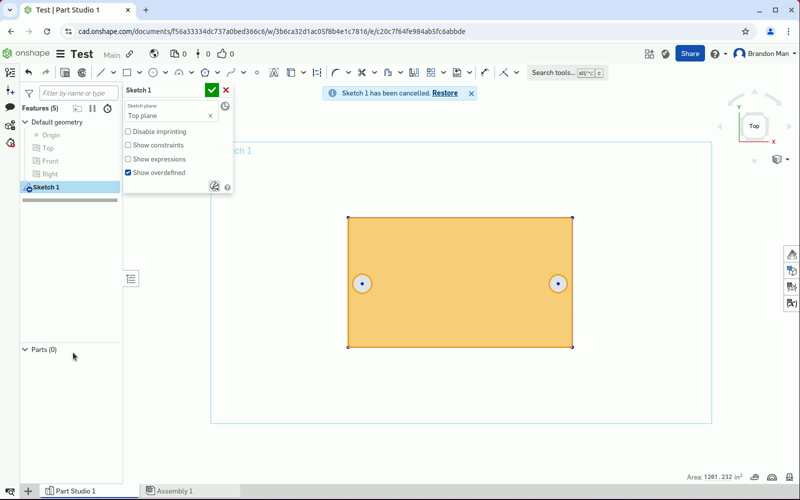
key(shift+e)
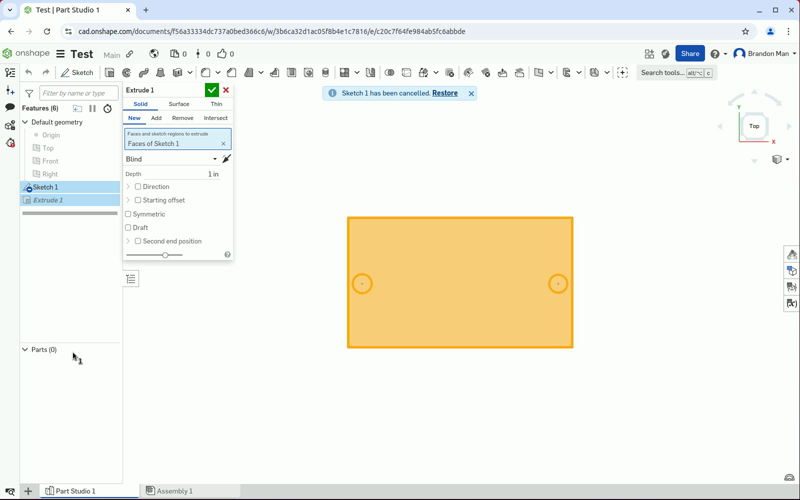
mouse_move(143, 106)
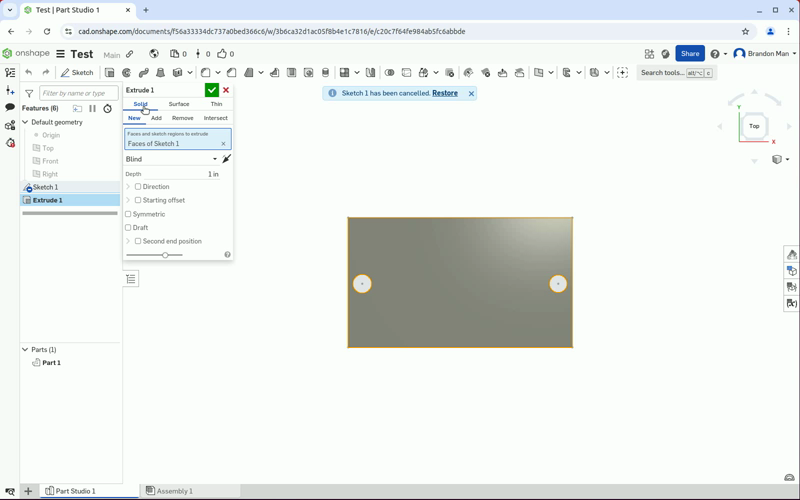
click(143, 106)
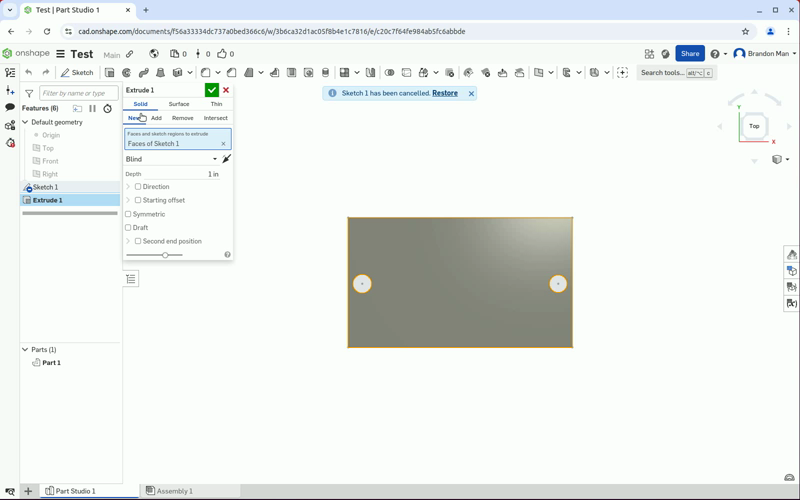
mouse_move(137, 120)
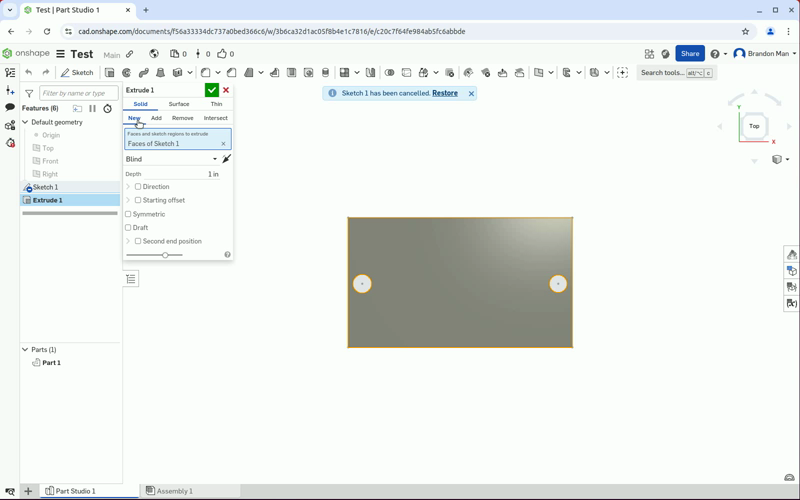
click(137, 120)
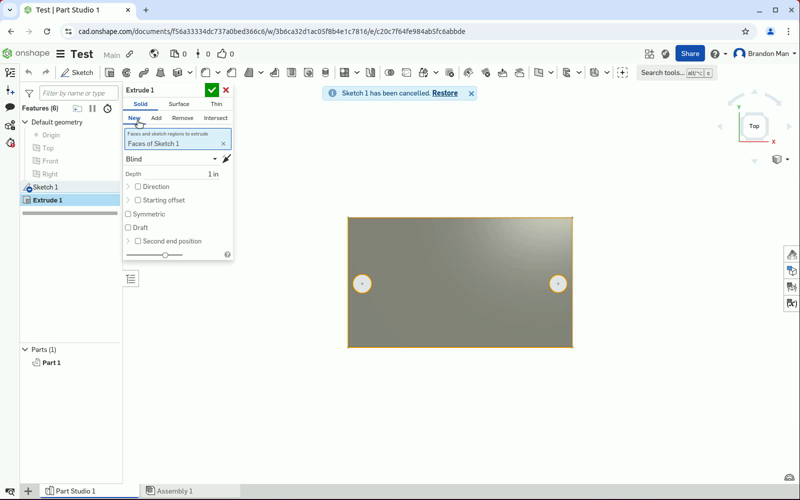
key(tab, 4)
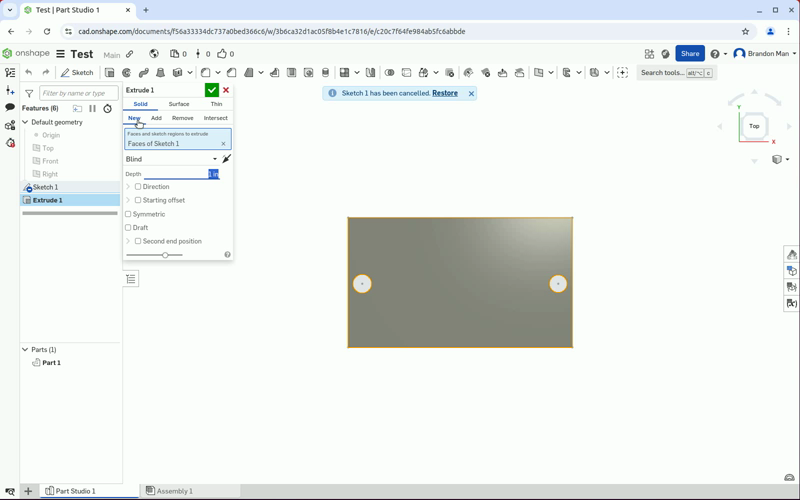
text(18.053)
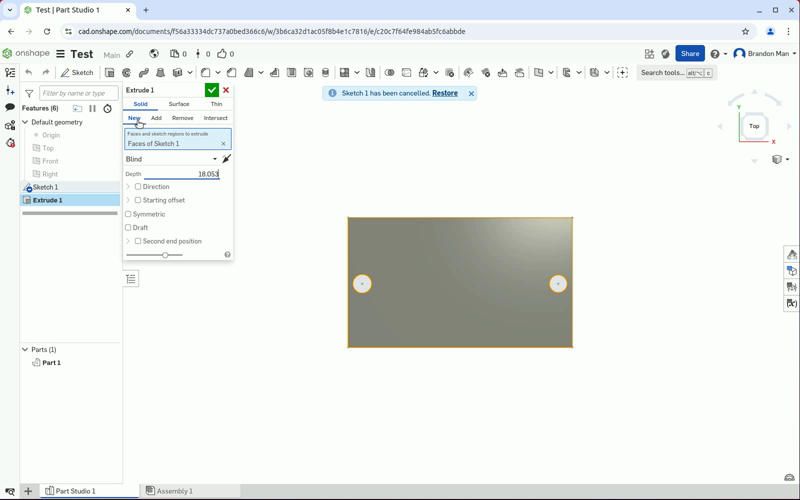
key(enter)
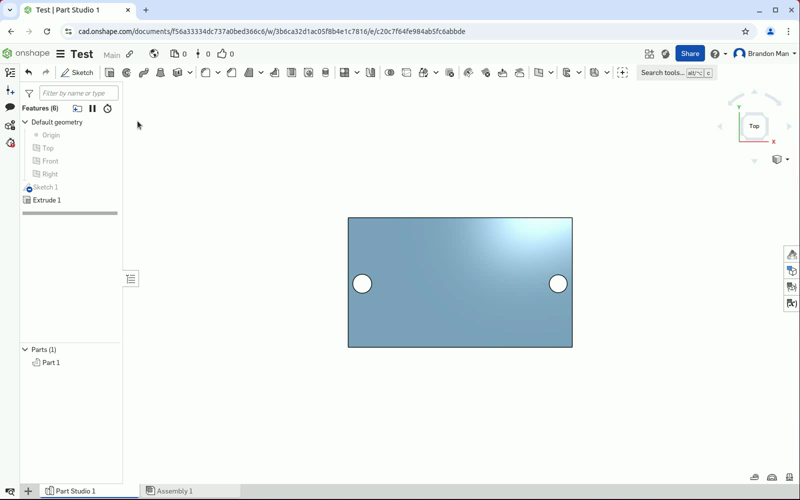
key(shift+h)
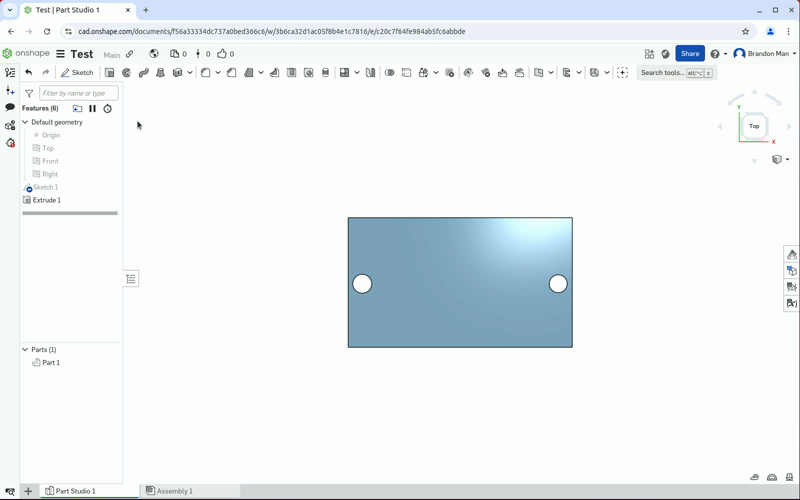
key(shift+h)
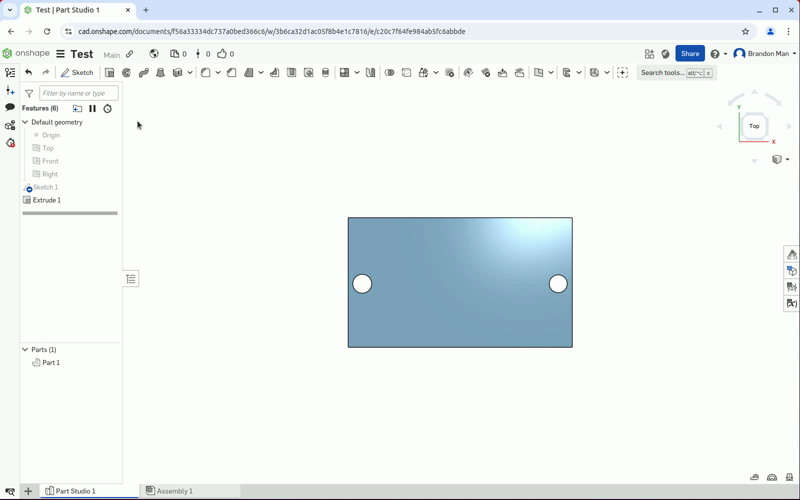
mouse_move(73, 189)
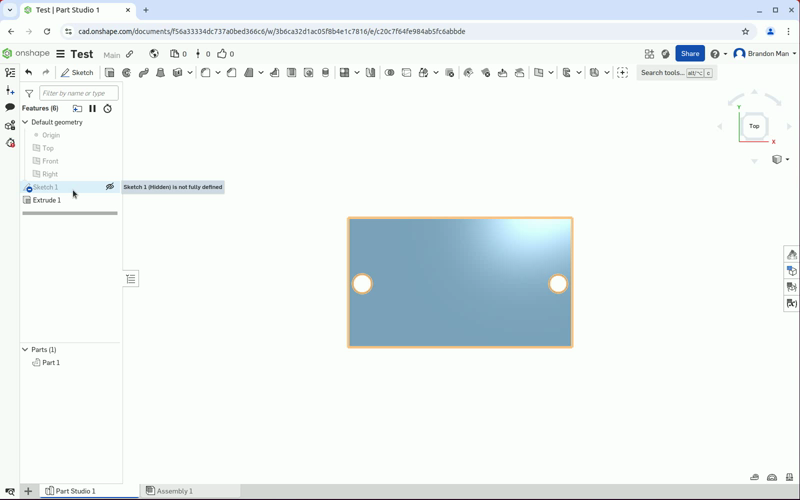
click(73, 189)
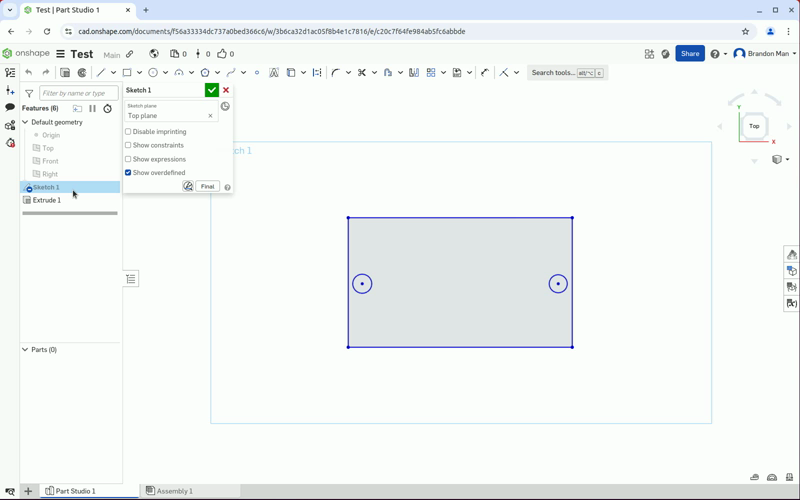
mouse_move(229, 92)
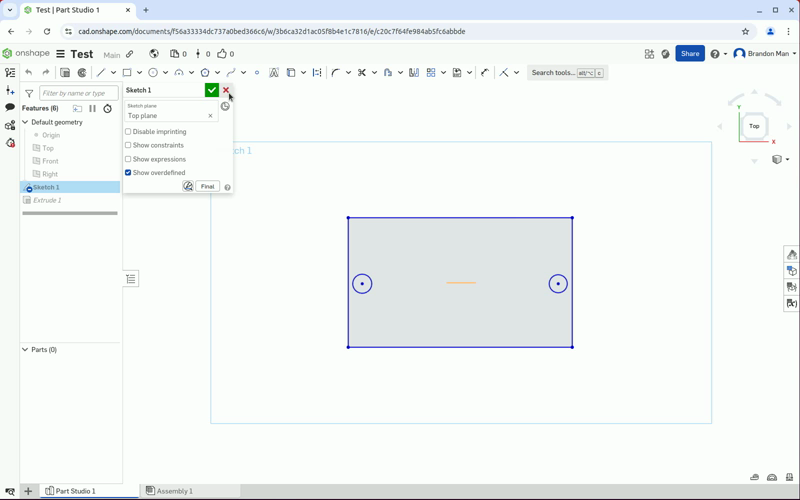
click(229, 92)
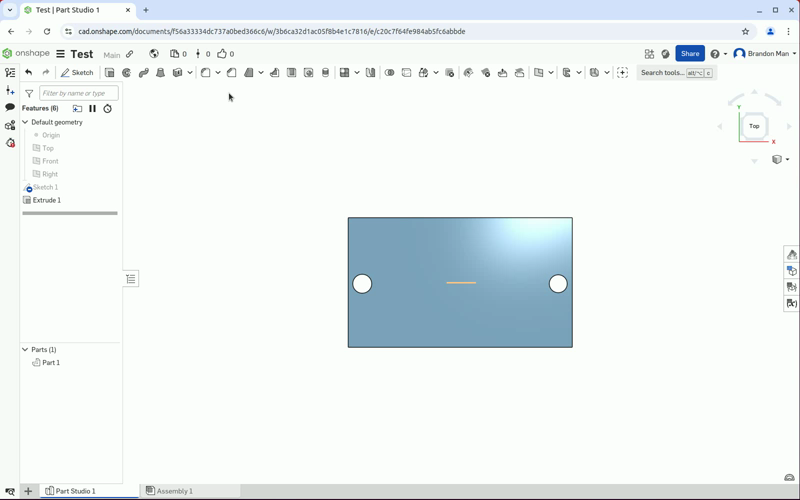
mouse_move(73, 352)
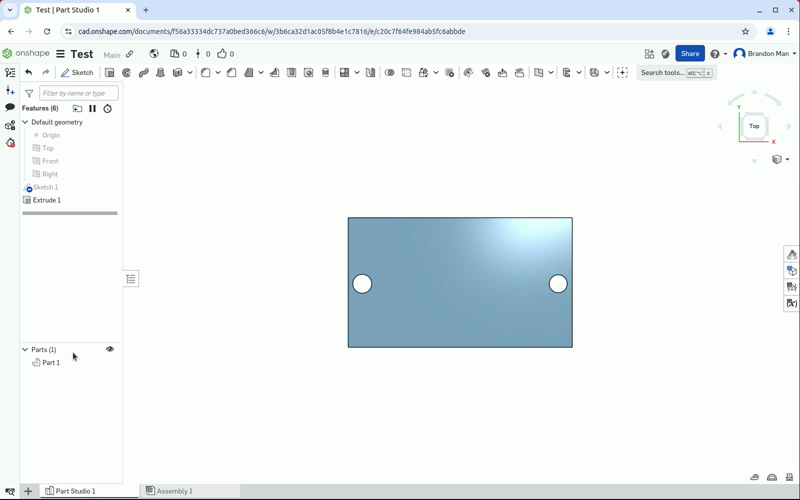
key(y)
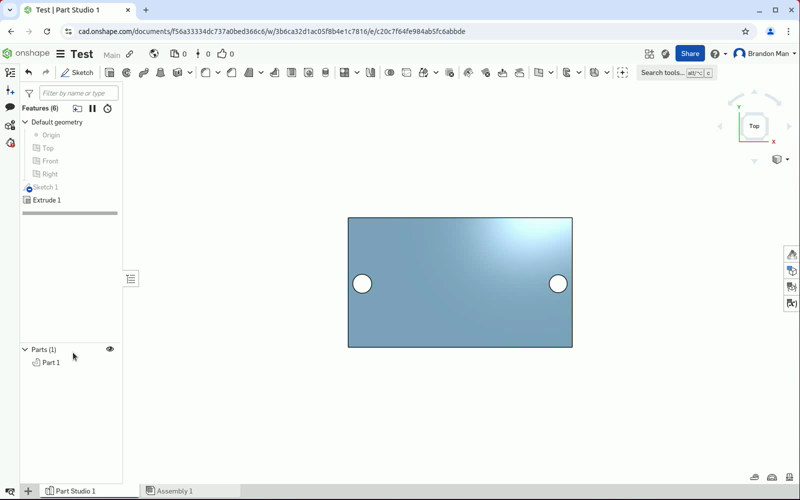
key(shift+p)
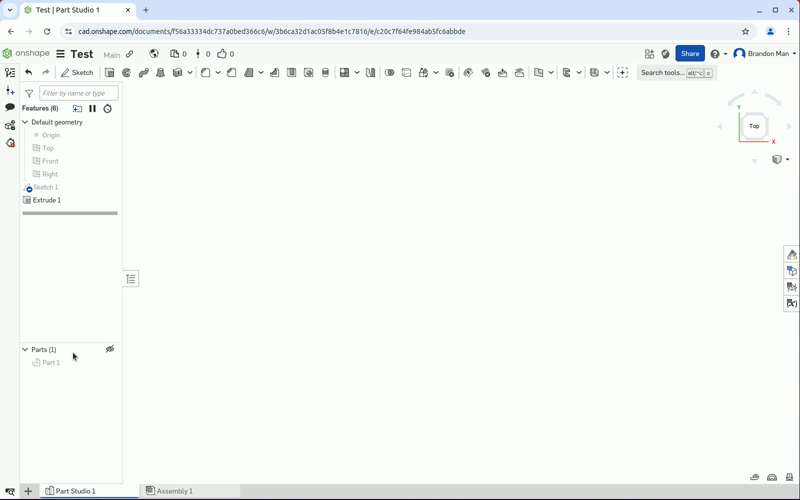
key(space)
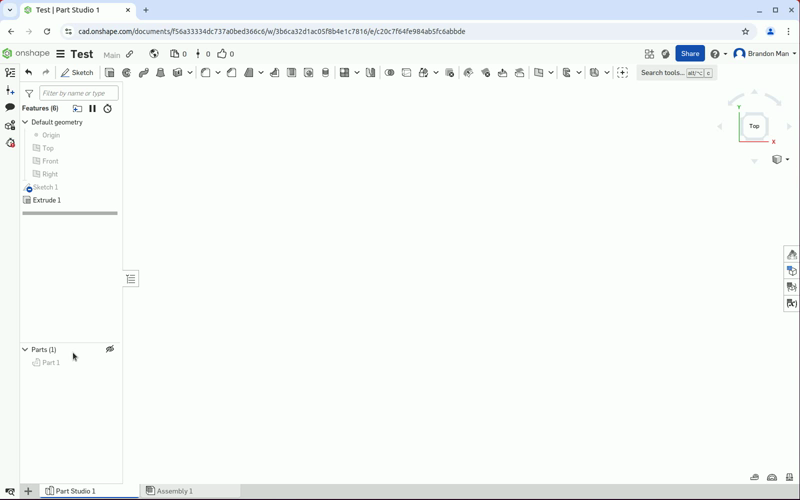
key_down(shift)
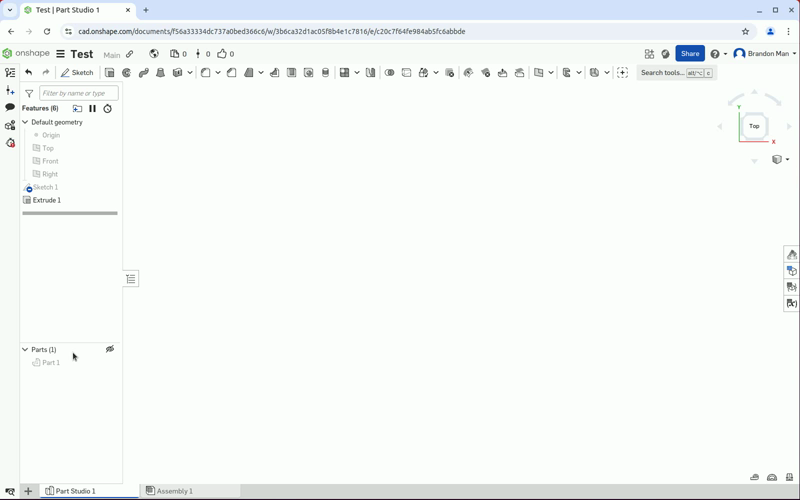
key(up)
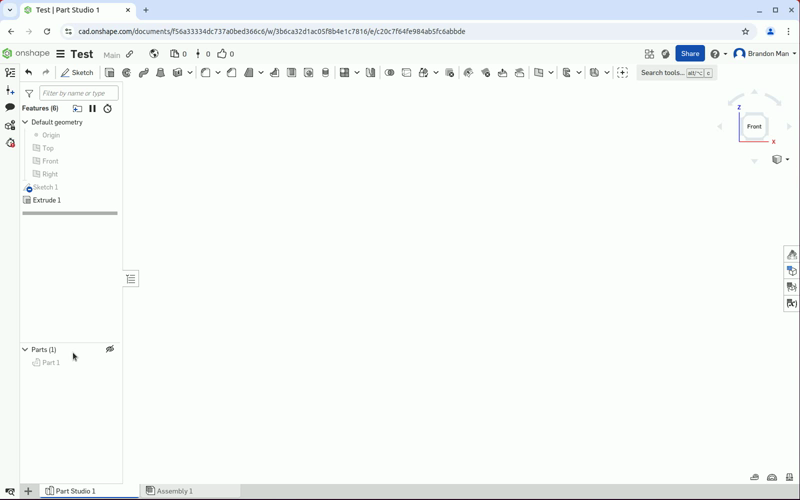
key_up(shift)
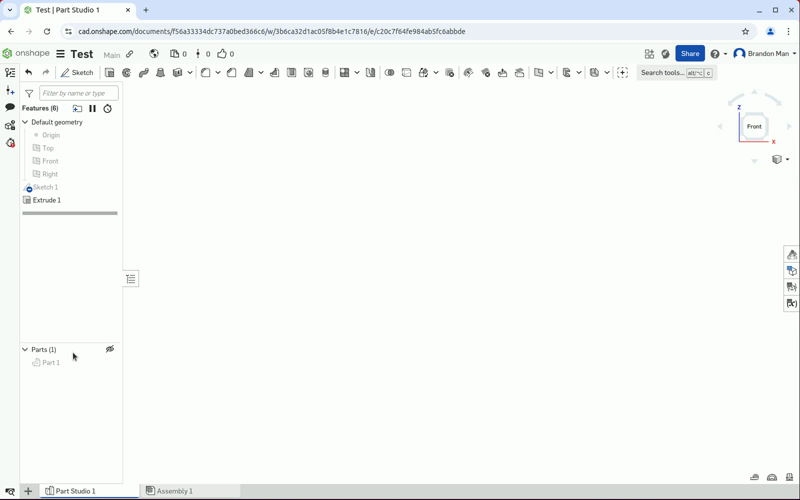
mouse_move(73, 352)
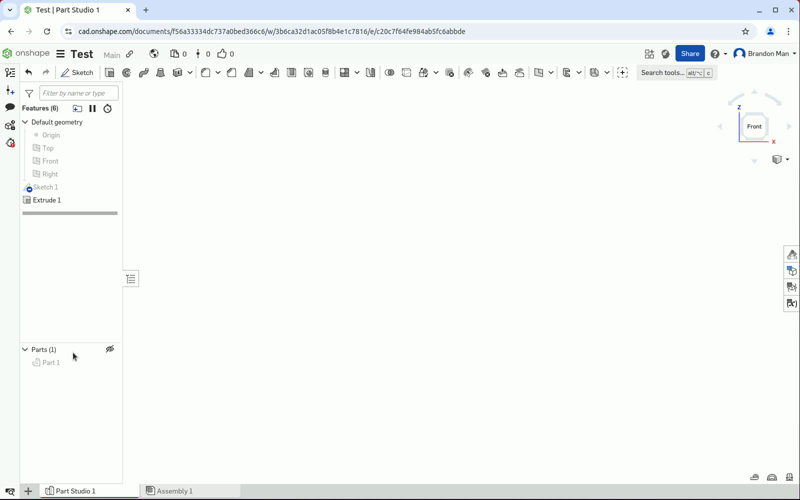
key(shift+y)
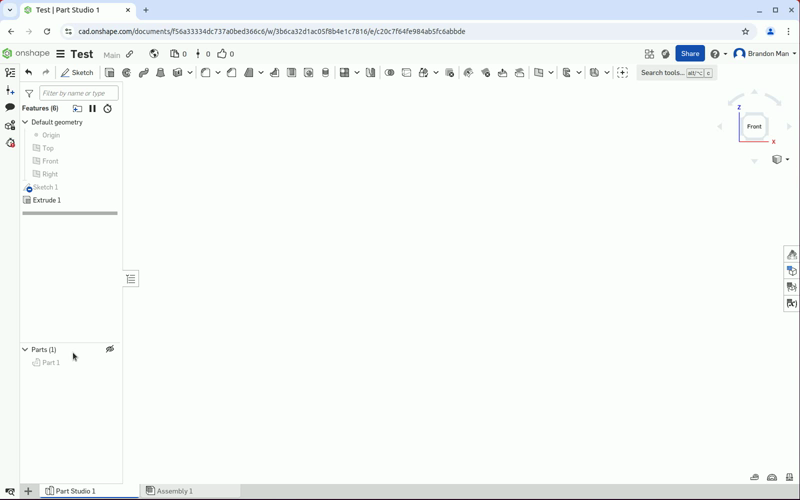
key(shift+s)
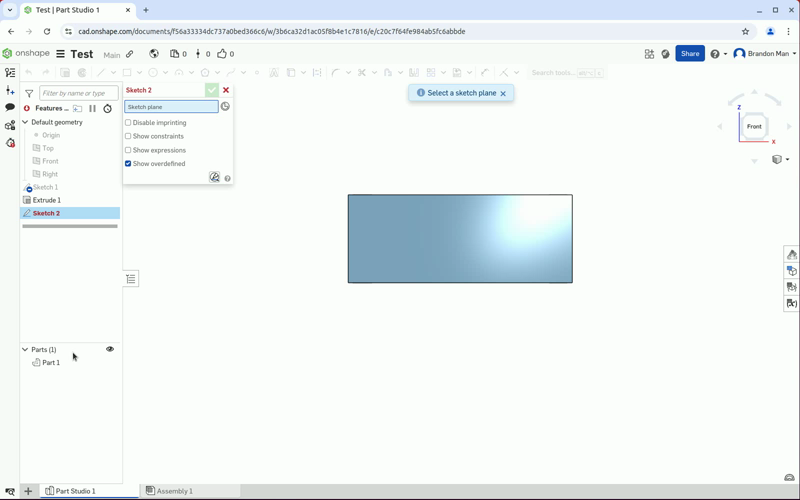
mouse_move(73, 163)
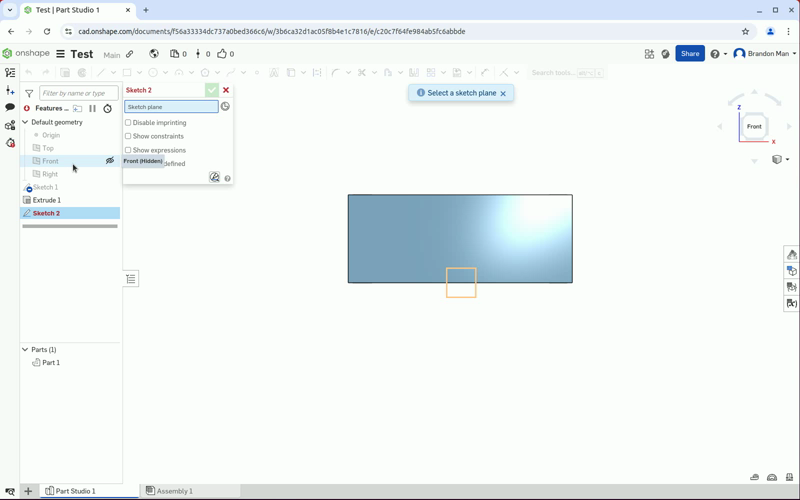
click(73, 163)
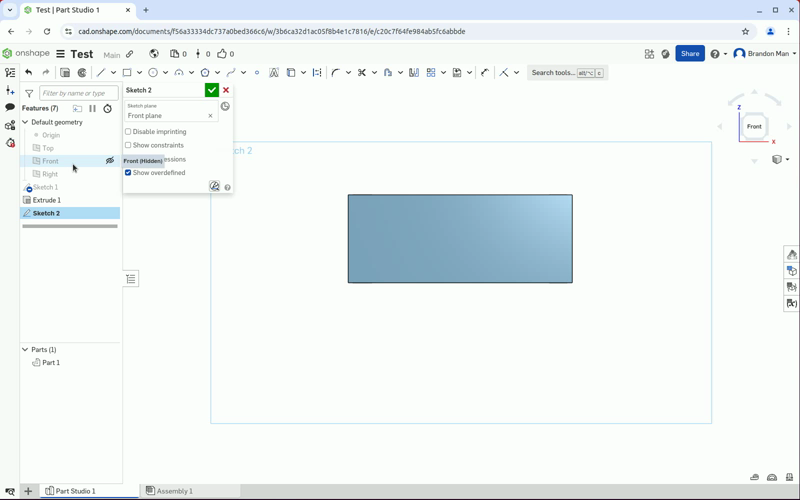
mouse_move(73, 352)
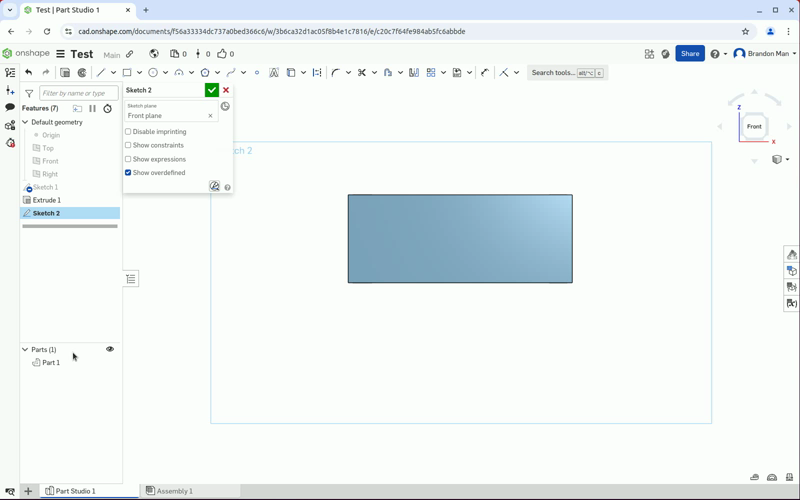
key(y)
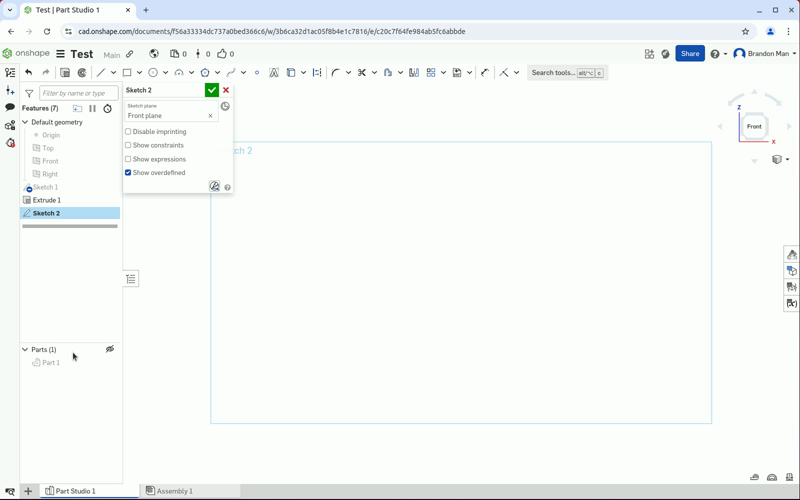
key(a)
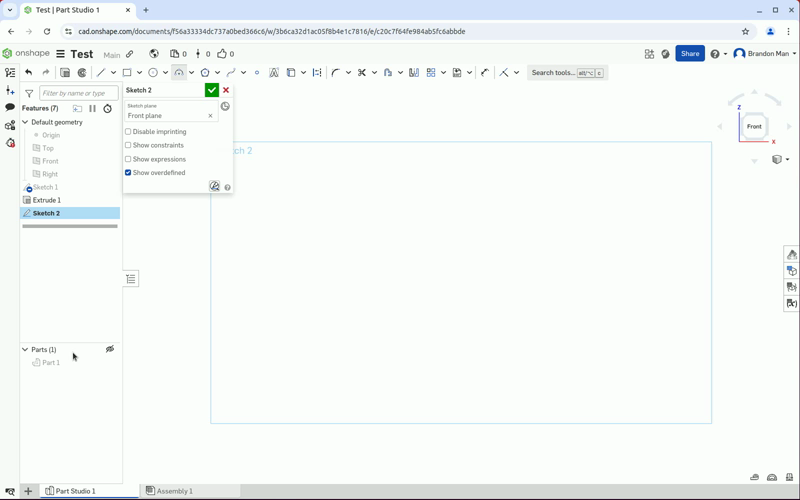
key_down(shift)
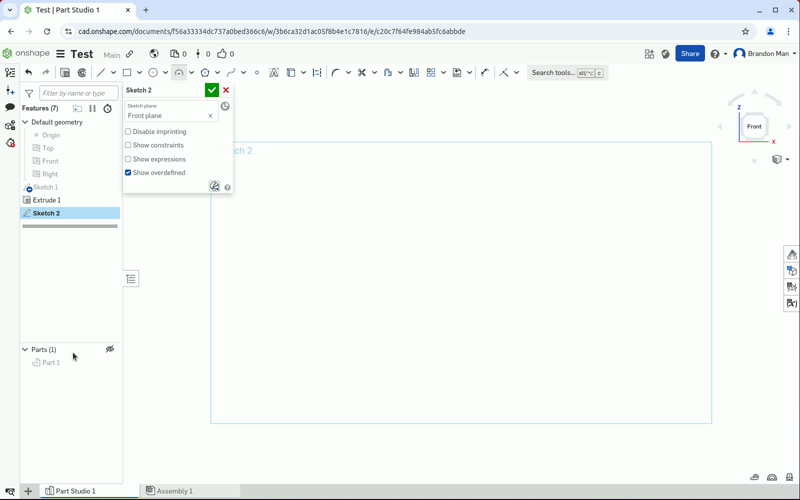
mouse_move(395, 195)
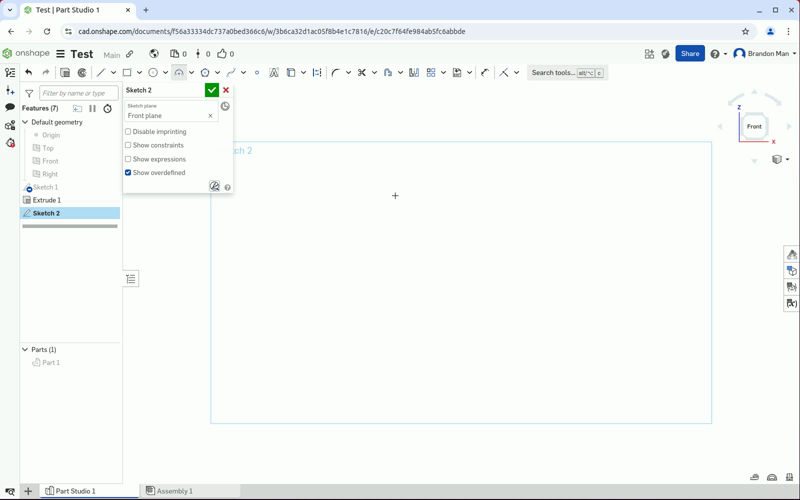
click(395, 195)
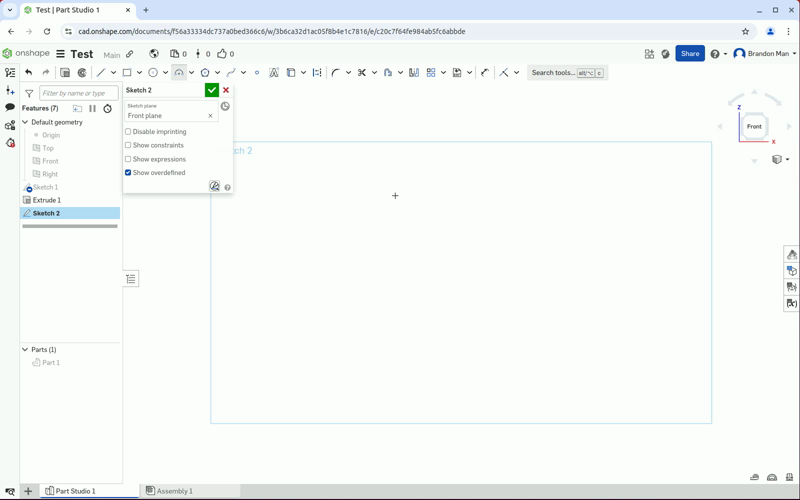
key_up(shift)
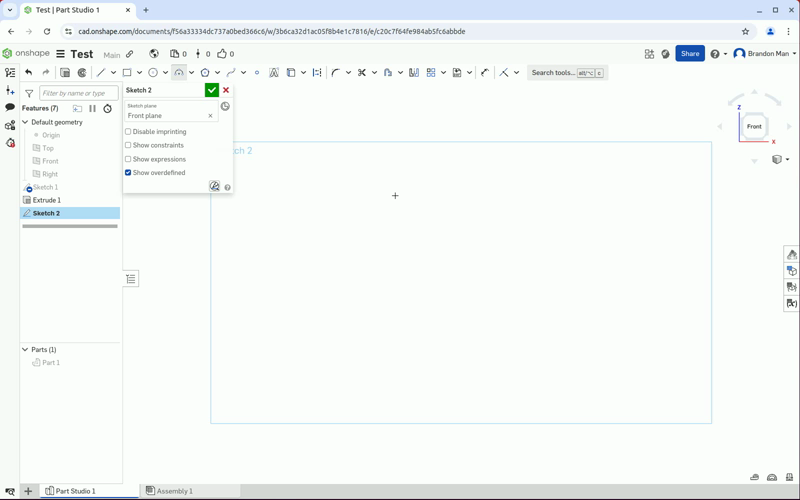
key_down(shift)
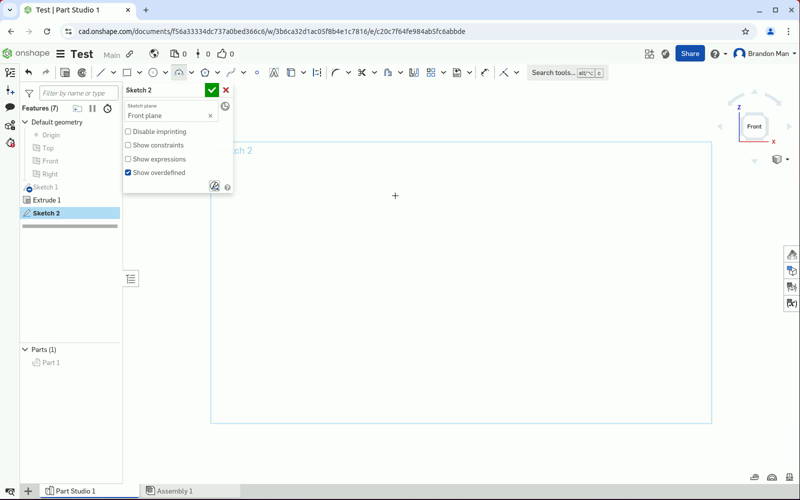
mouse_move(526, 195)
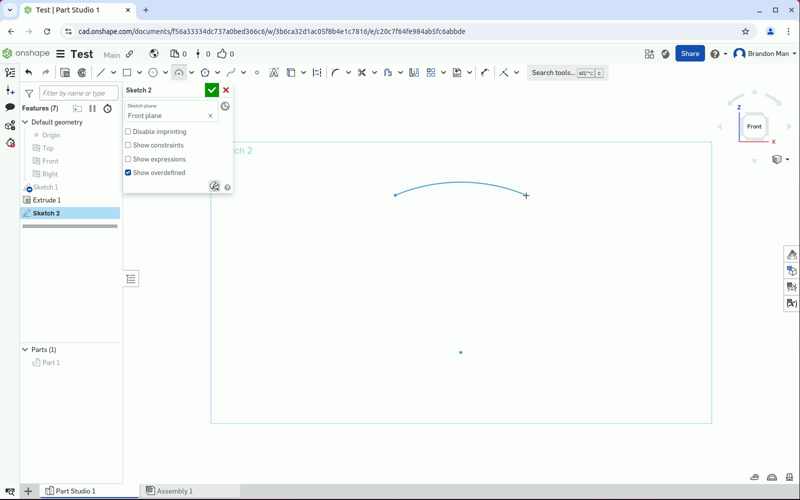
click(526, 195)
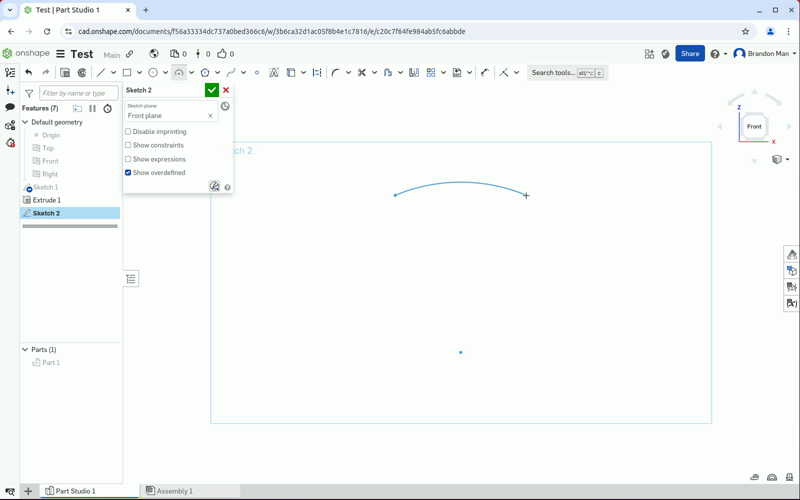
mouse_move(460, 260)
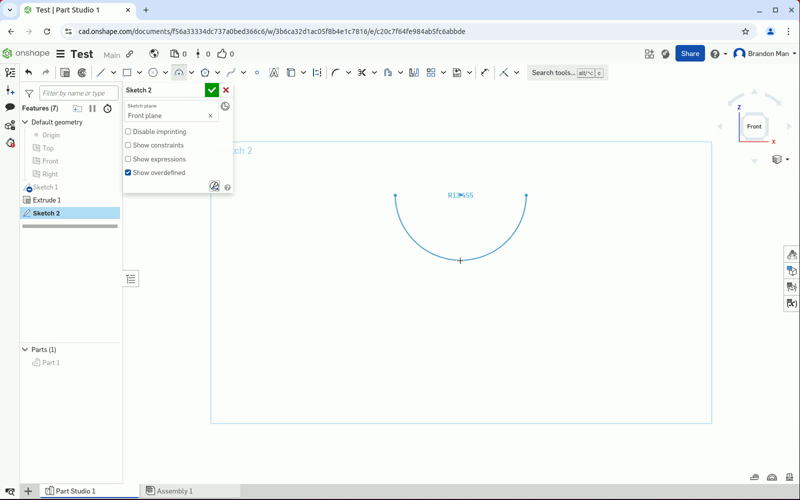
click(460, 260)
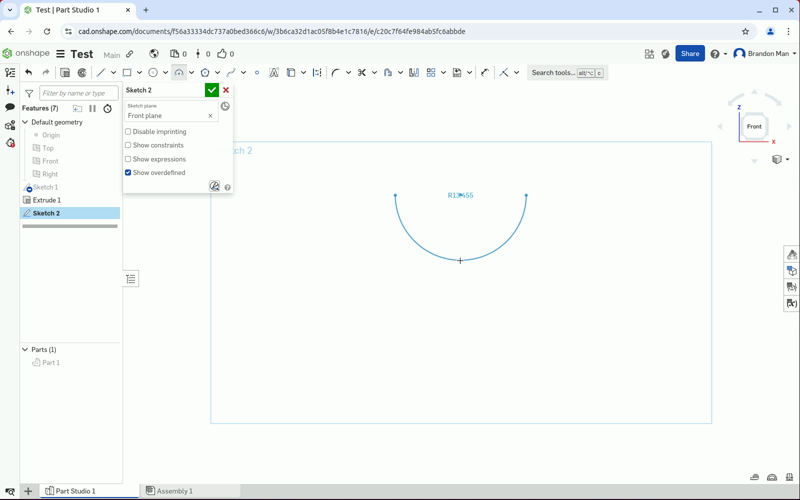
key_up(shift)
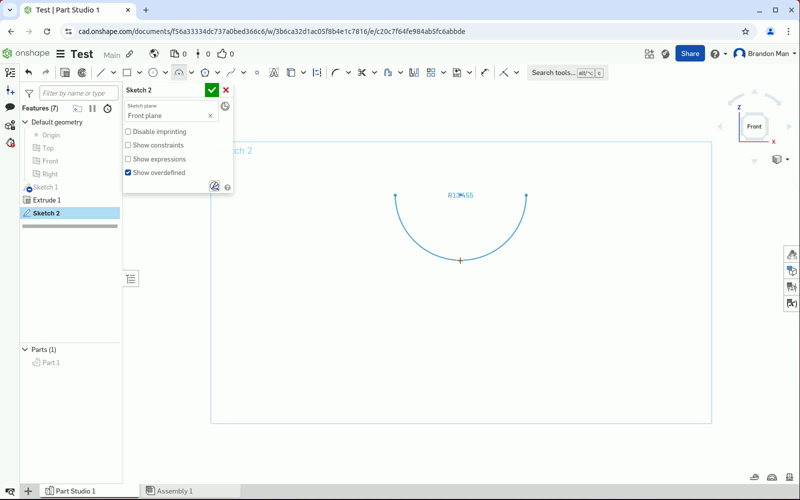
key(esc)
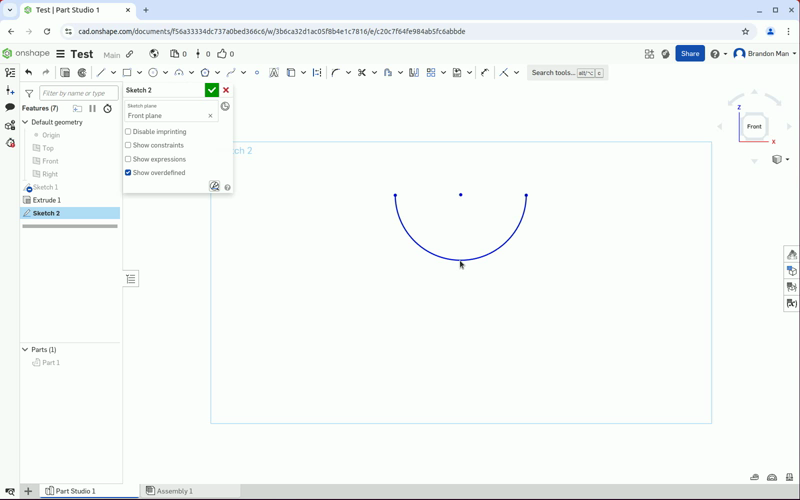
key(l)
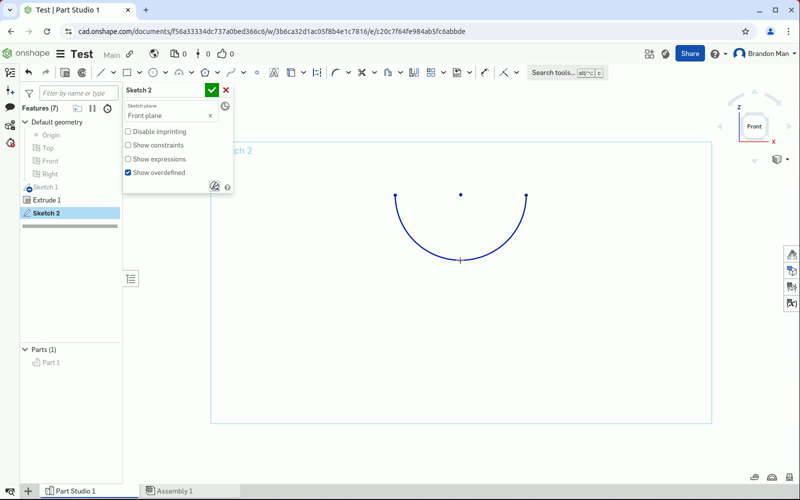
mouse_move(526, 195)
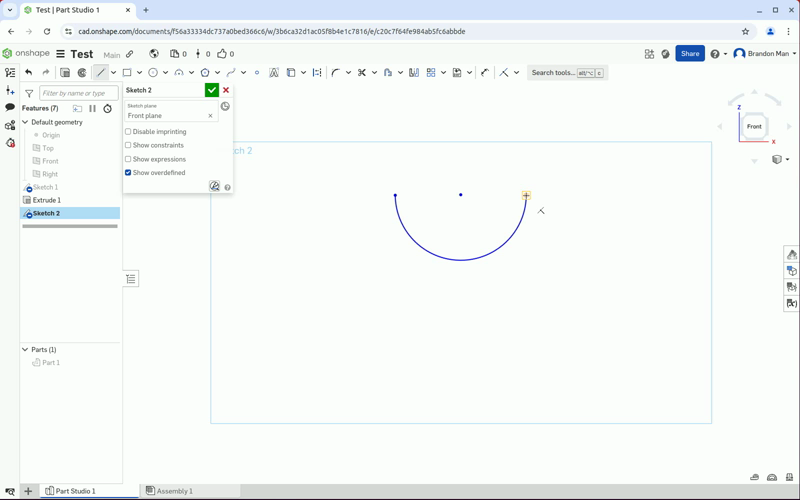
click(526, 195)
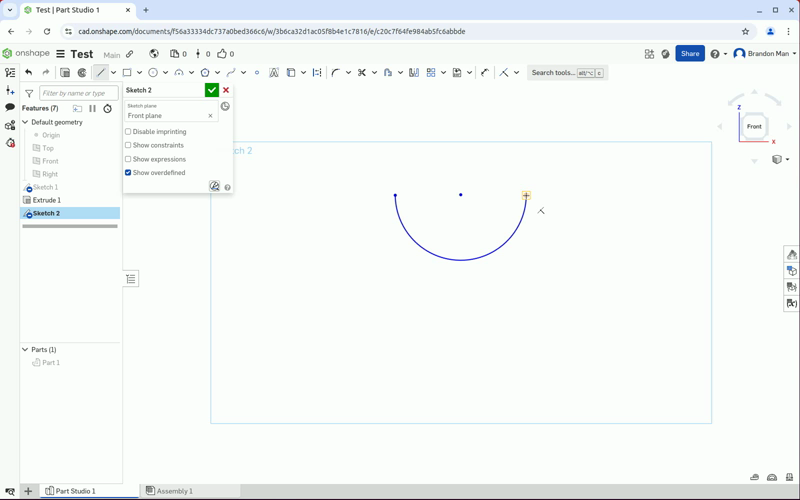
key_down(shift)
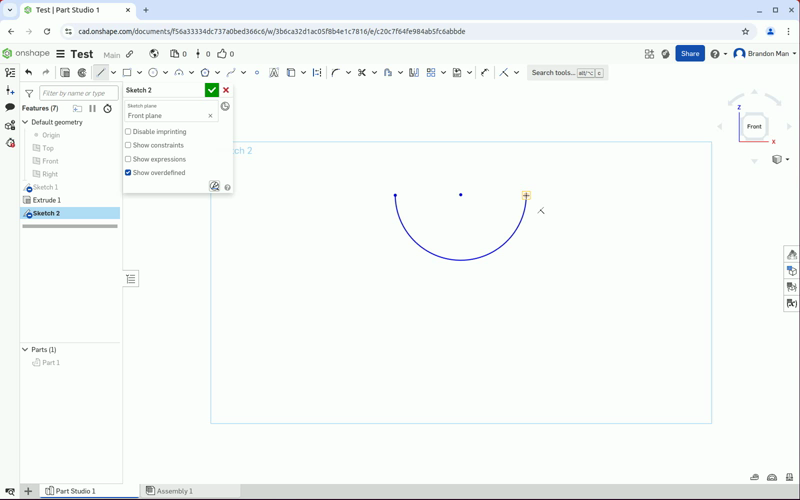
mouse_move(556, 195)
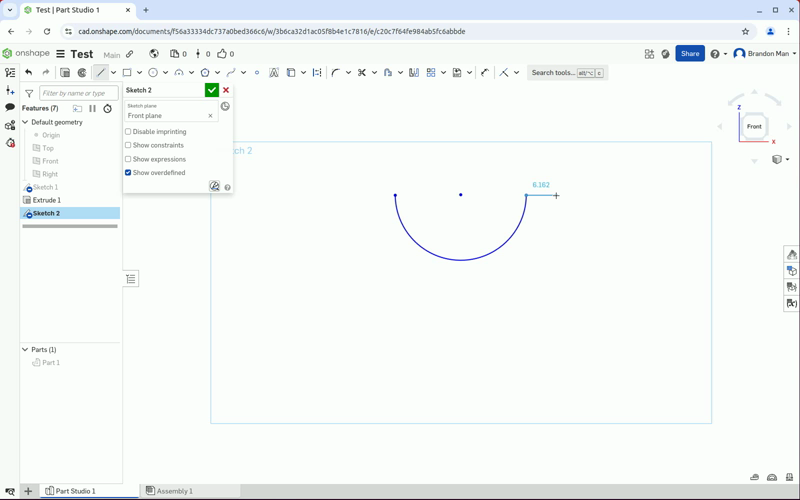
mouse_move(505, 195)
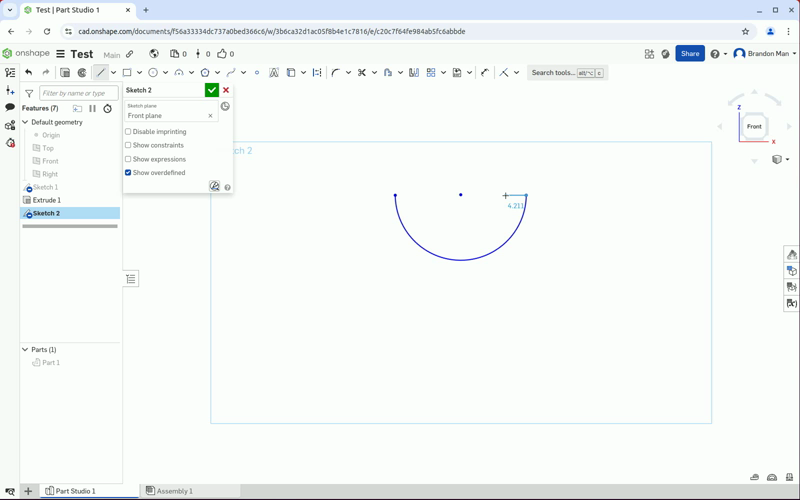
click(505, 195)
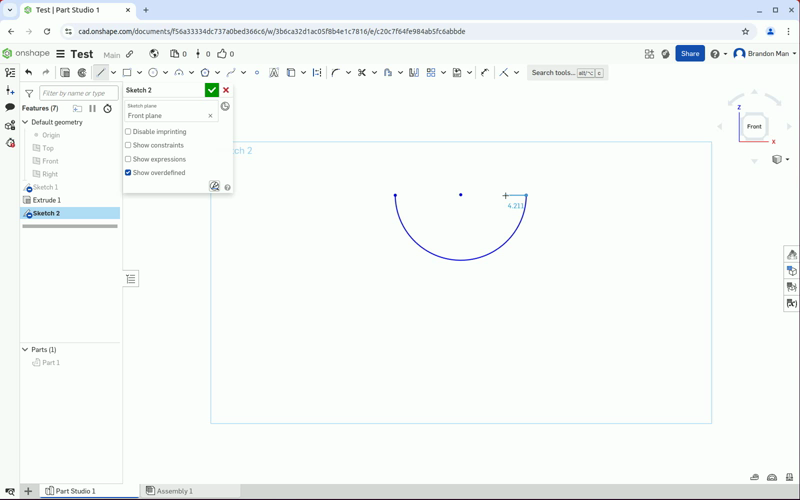
key_up(shift)
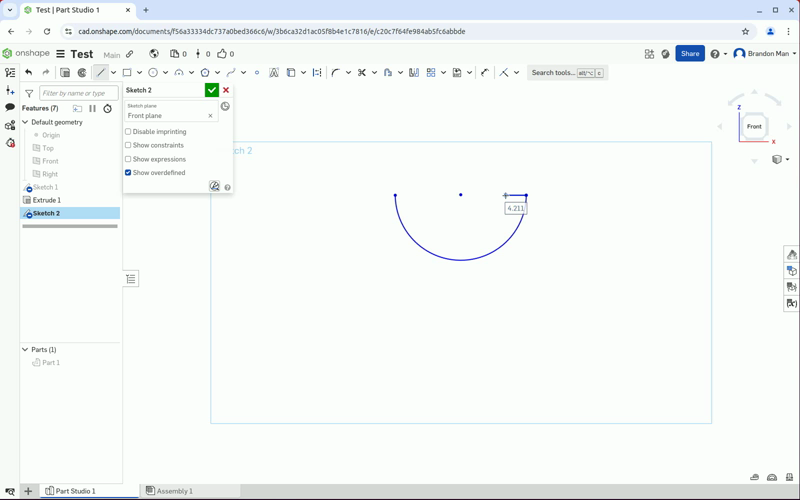
key(esc)
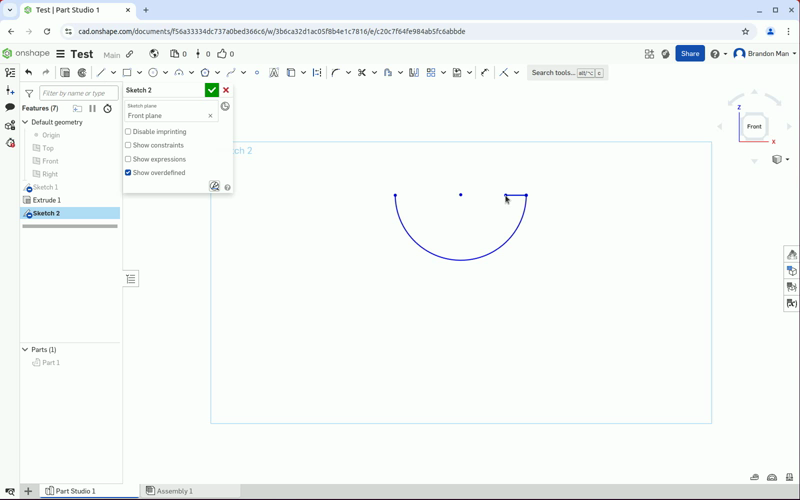
key(a)
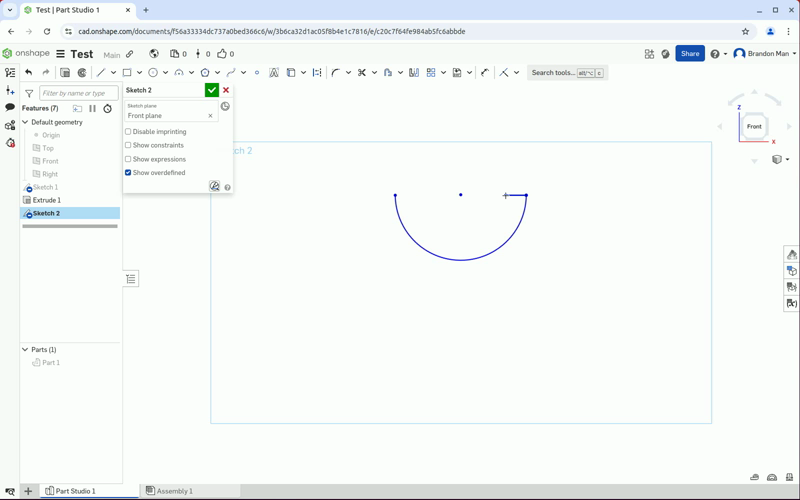
mouse_move(505, 195)
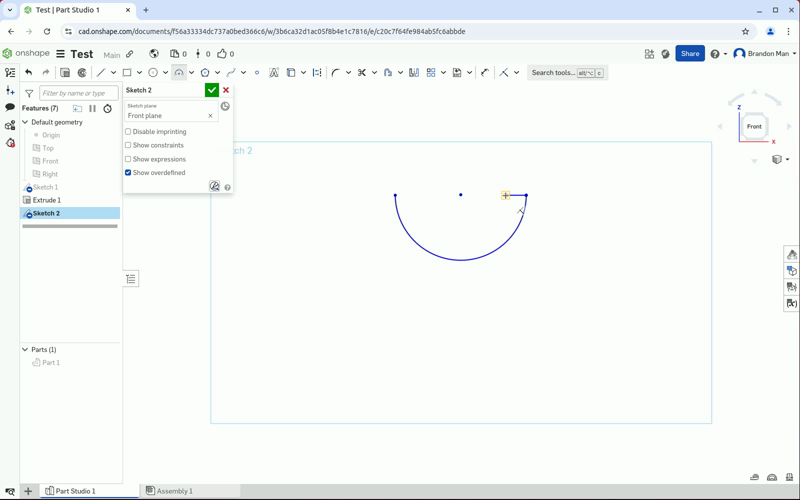
click(505, 195)
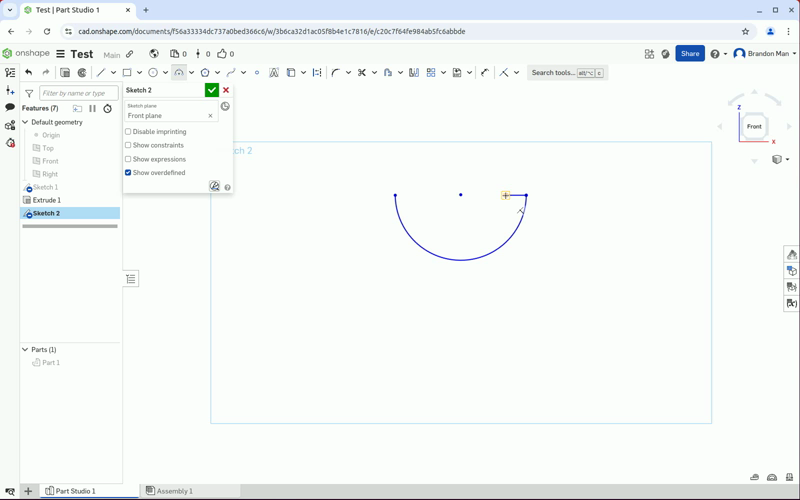
key_down(shift)
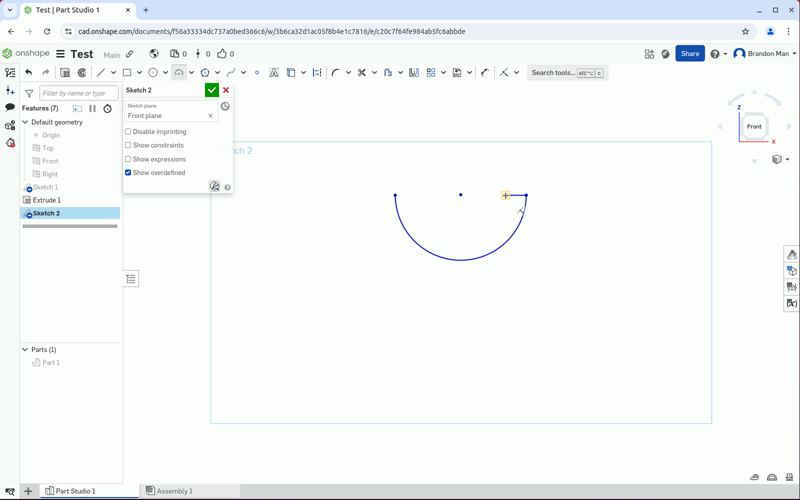
mouse_move(415, 195)
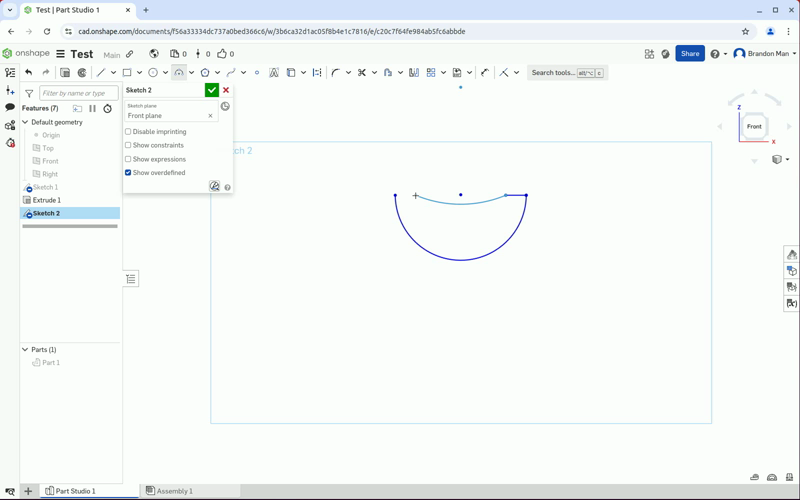
click(415, 195)
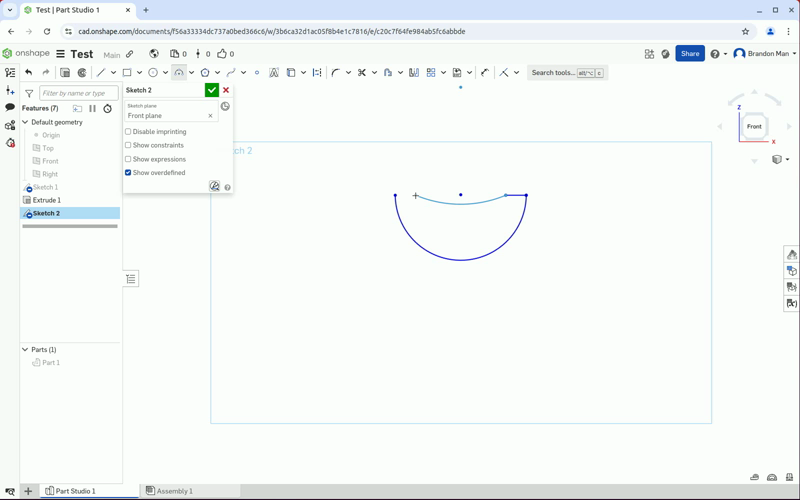
mouse_move(460, 239)
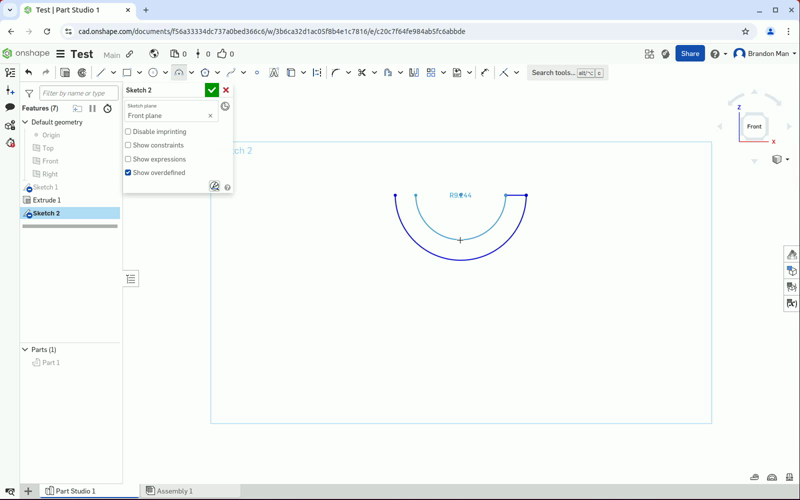
click(460, 239)
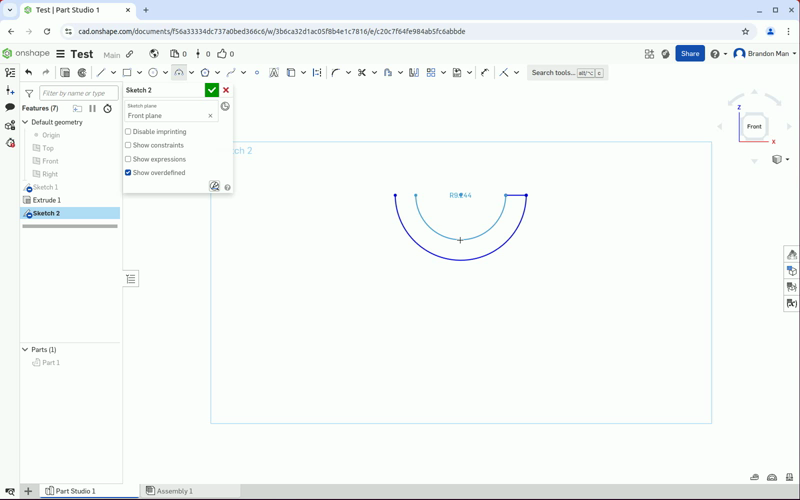
key_up(shift)
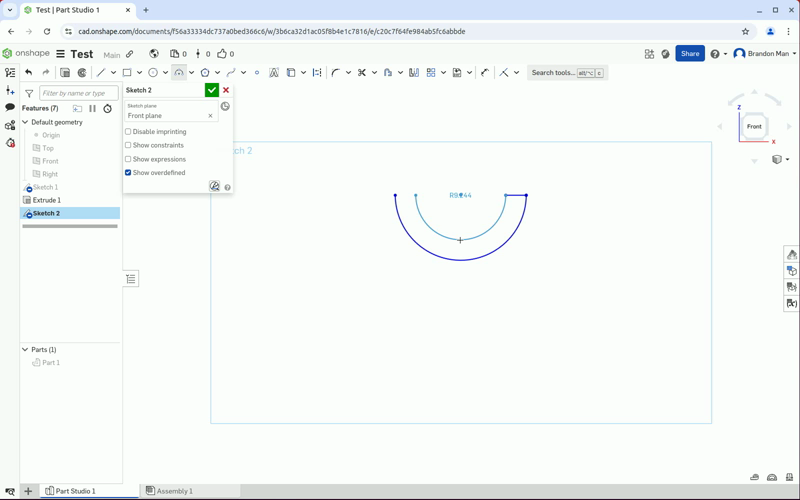
key(esc)
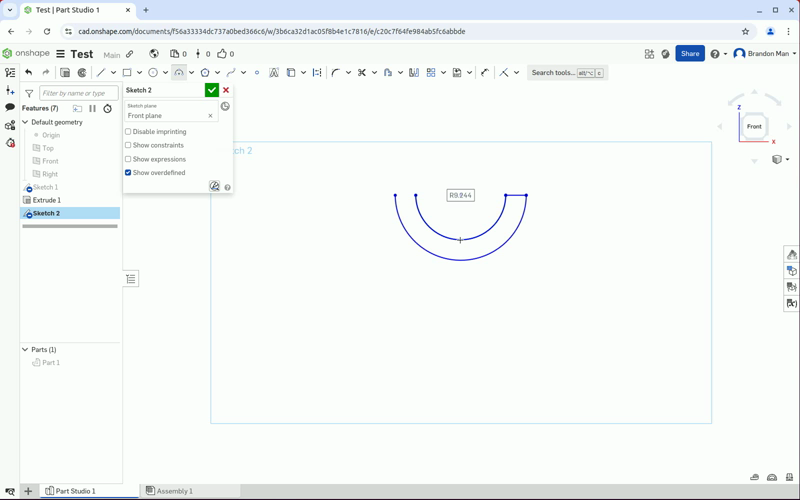
key(l)
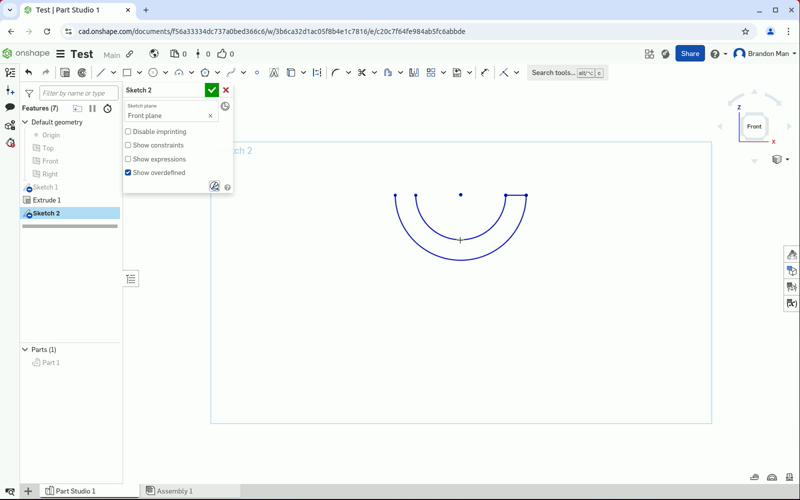
mouse_move(415, 195)
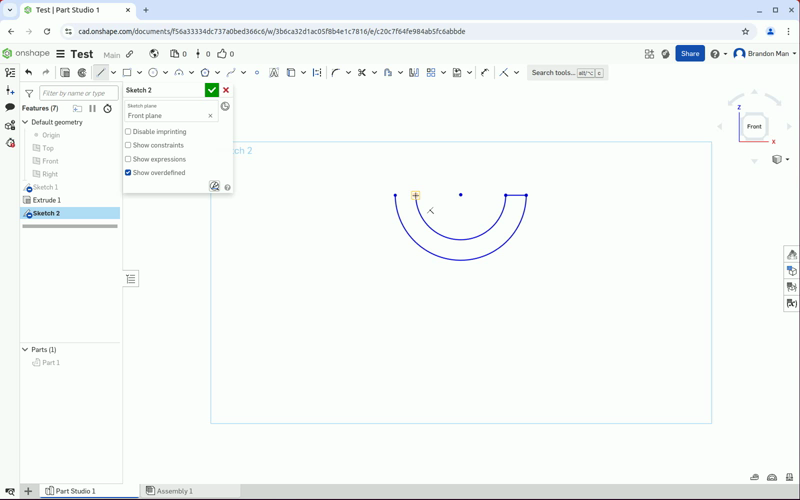
click(415, 195)
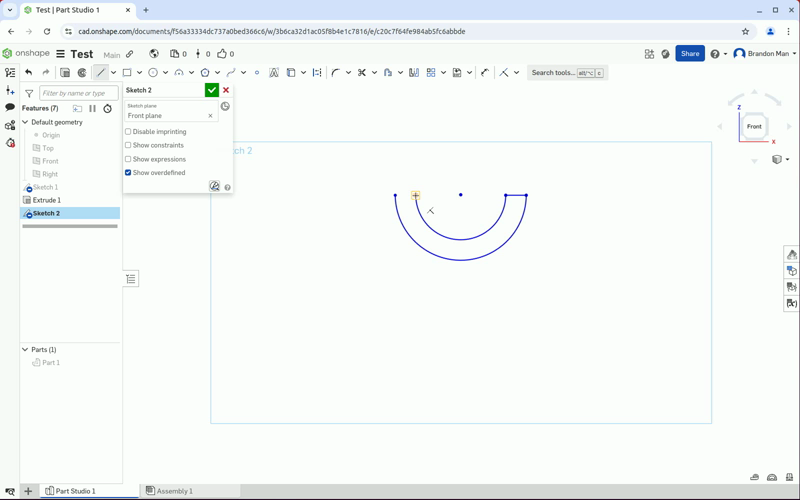
mouse_move(445, 195)
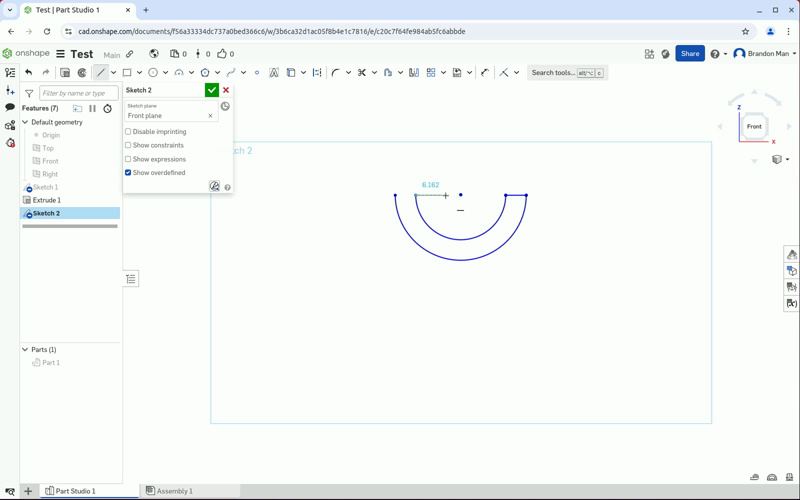
key_down(shift)
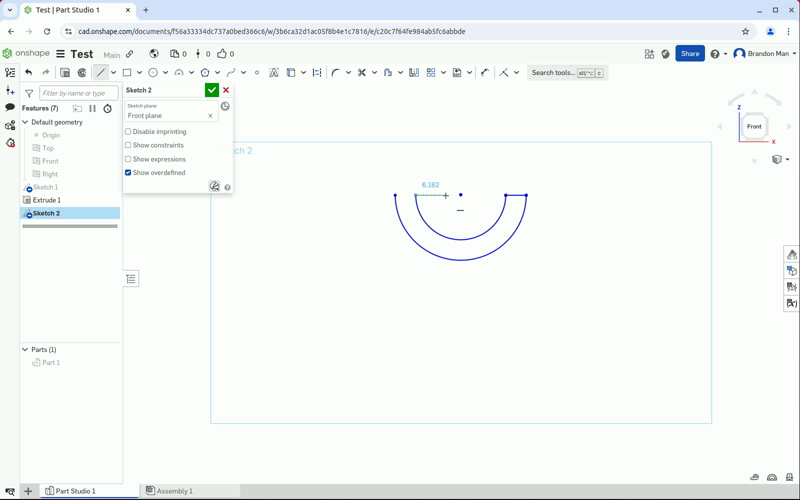
mouse_move(395, 195)
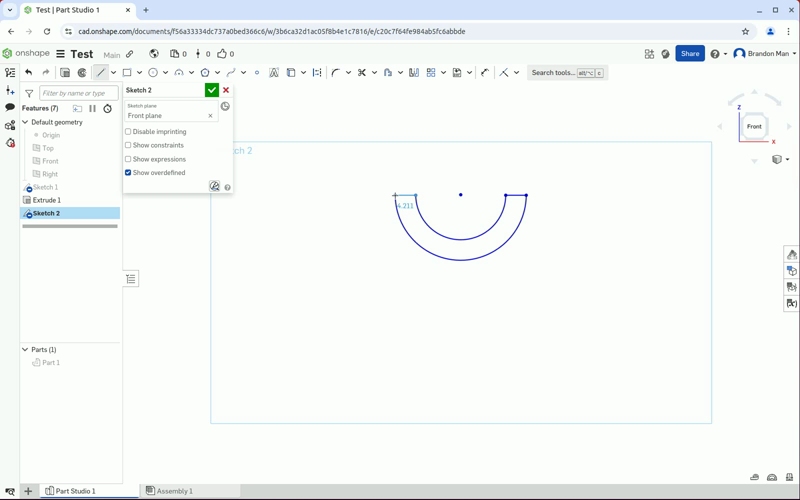
key_up(shift)
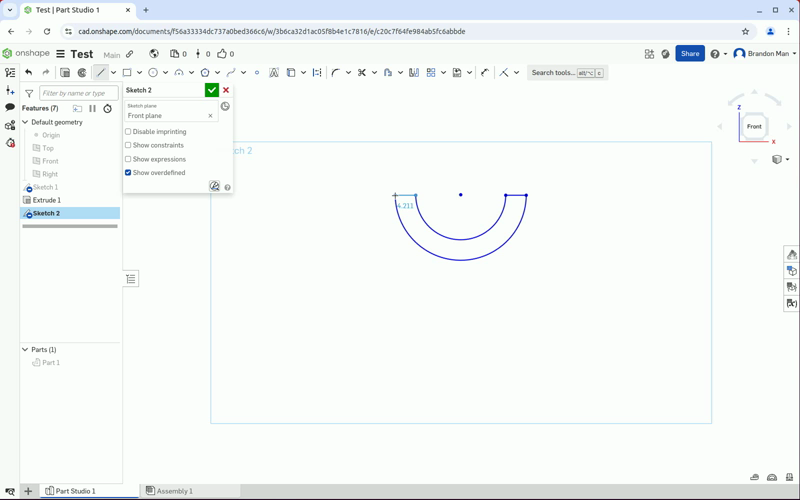
click(395, 195)
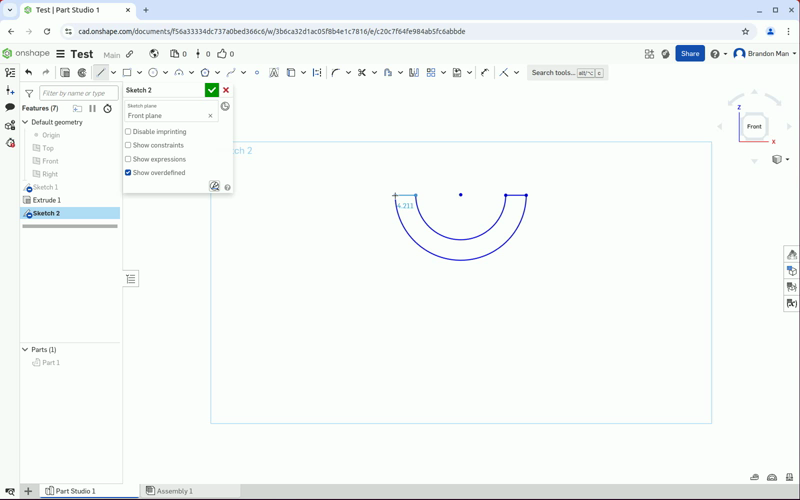
key(esc)
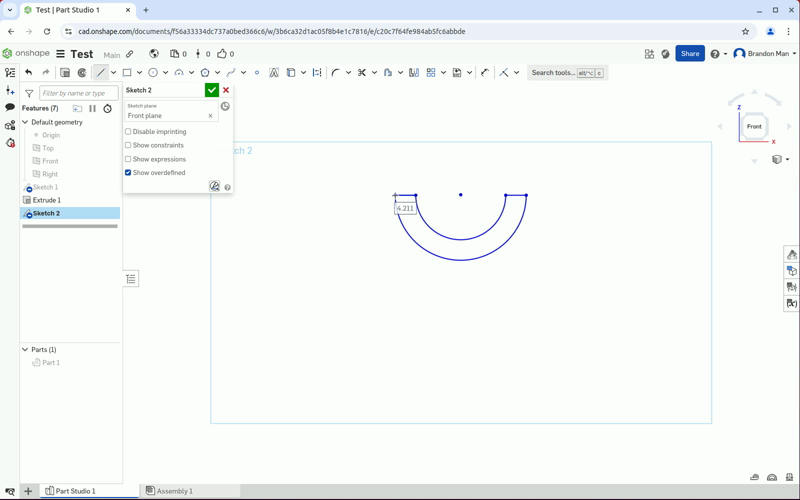
mouse_move(502, 223)
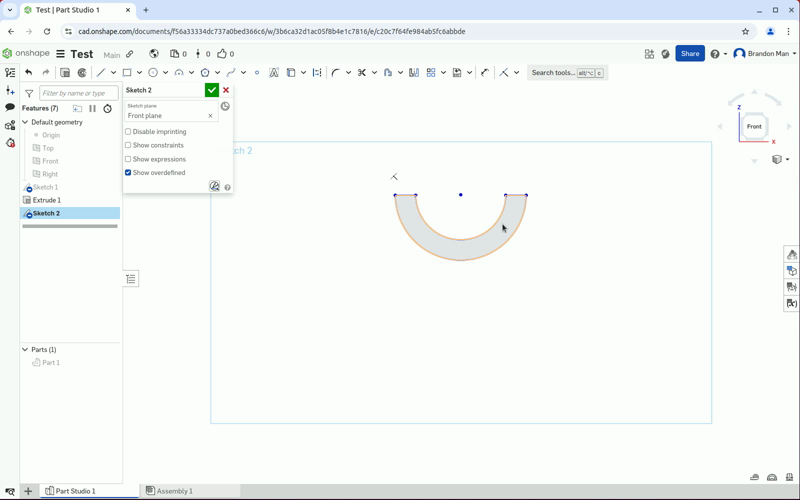
scroll(6)
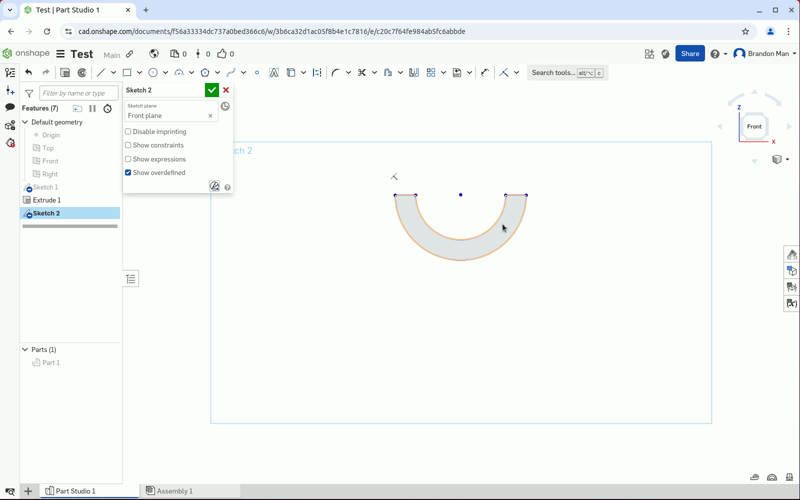
scroll(6)
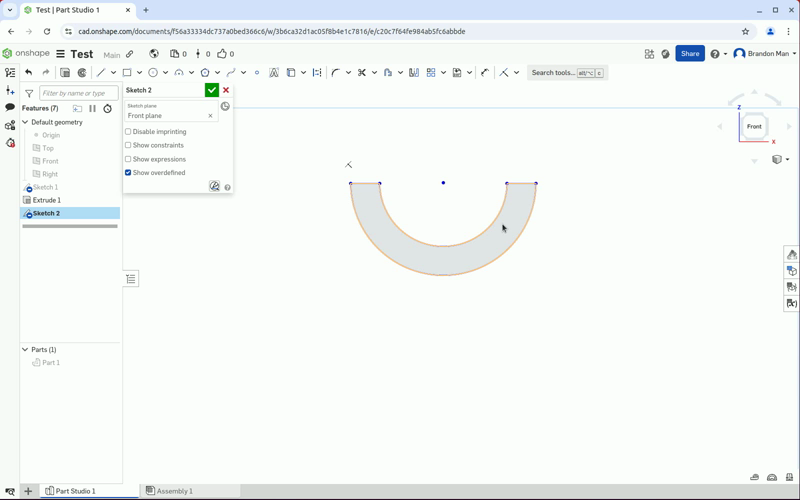
scroll(6)
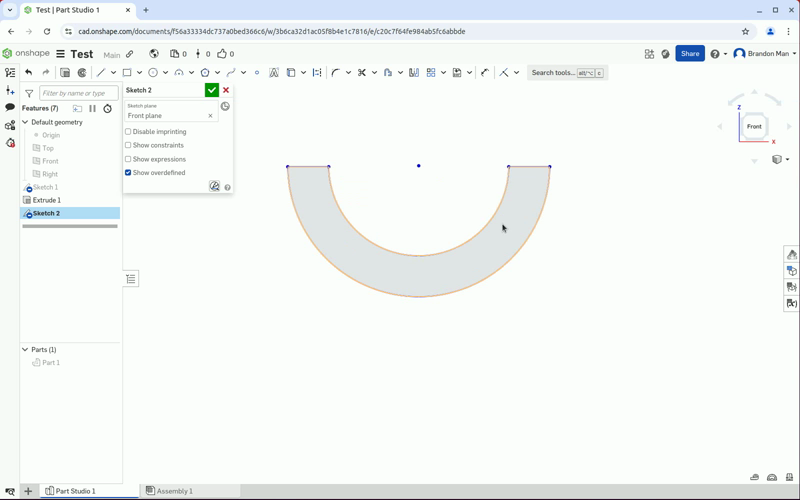
scroll(6)
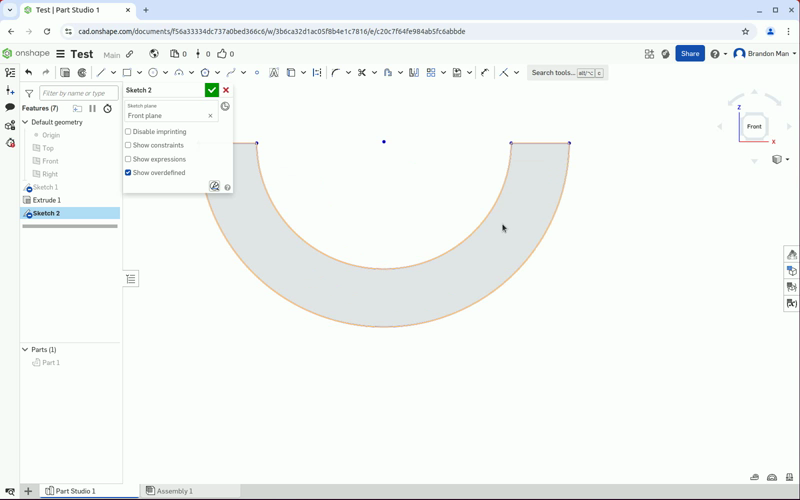
scroll(6)
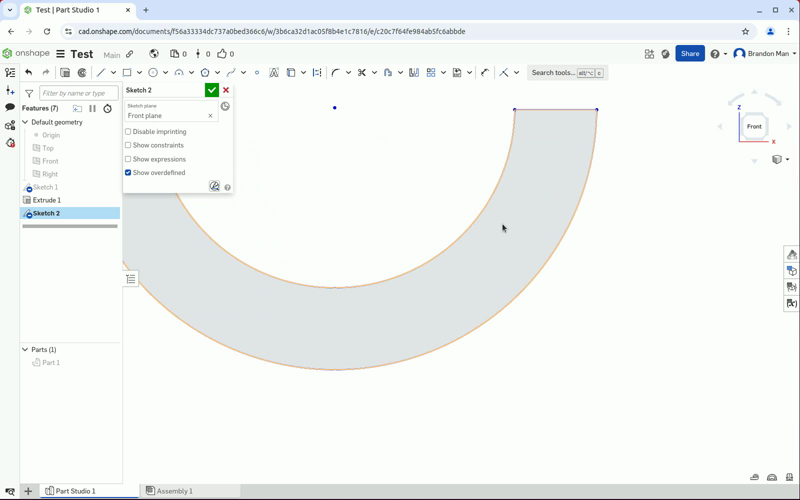
scroll(6)
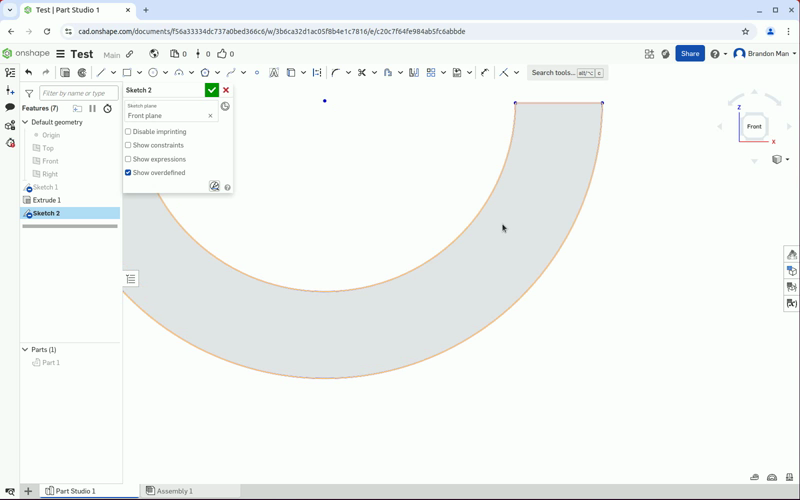
scroll(6)
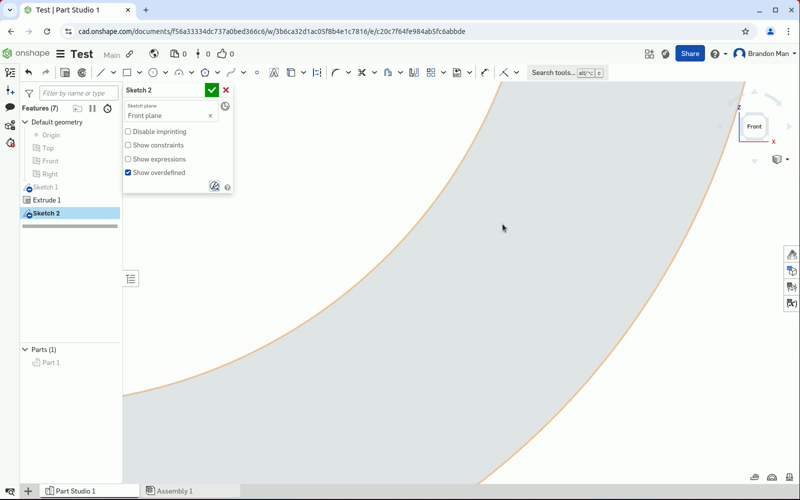
click(502, 223)
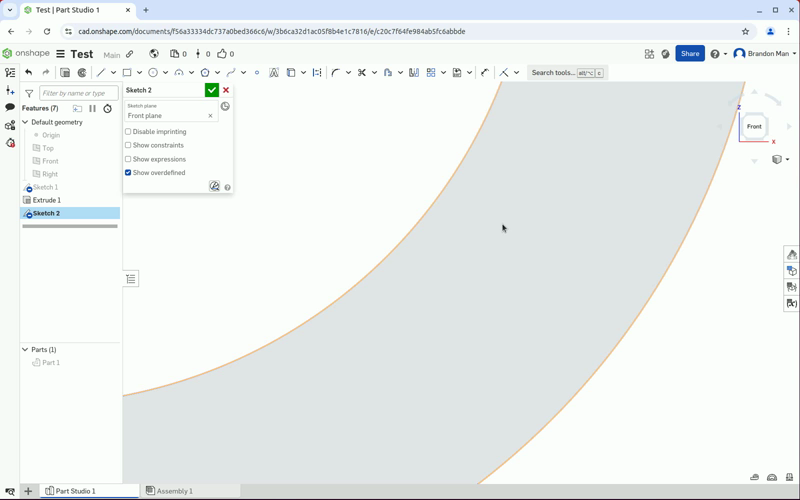
scroll(-6)
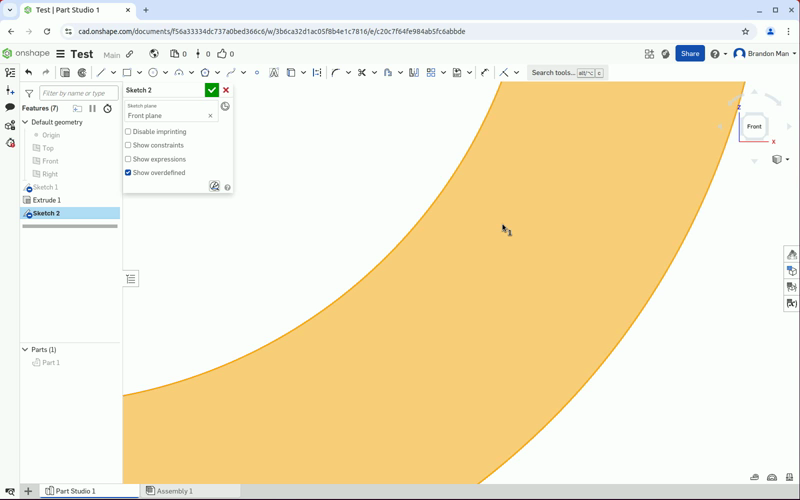
scroll(-6)
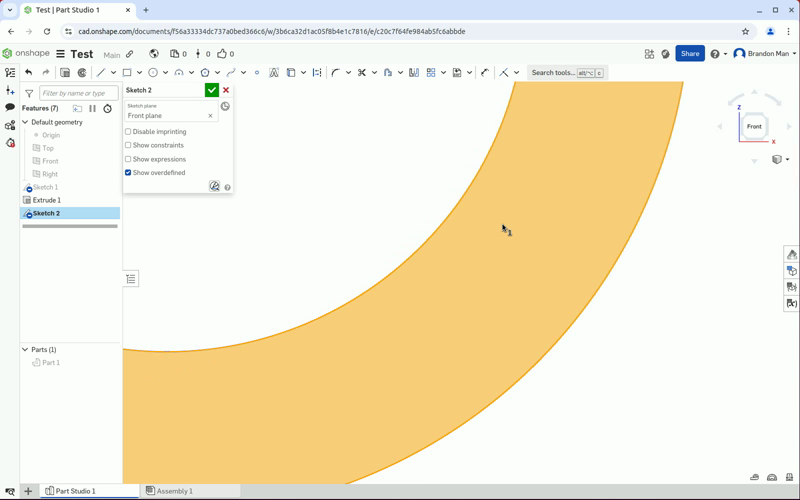
scroll(-6)
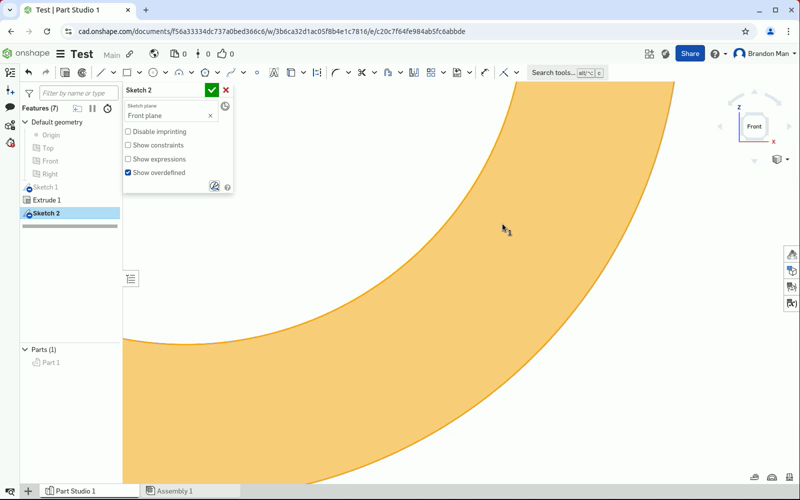
scroll(-6)
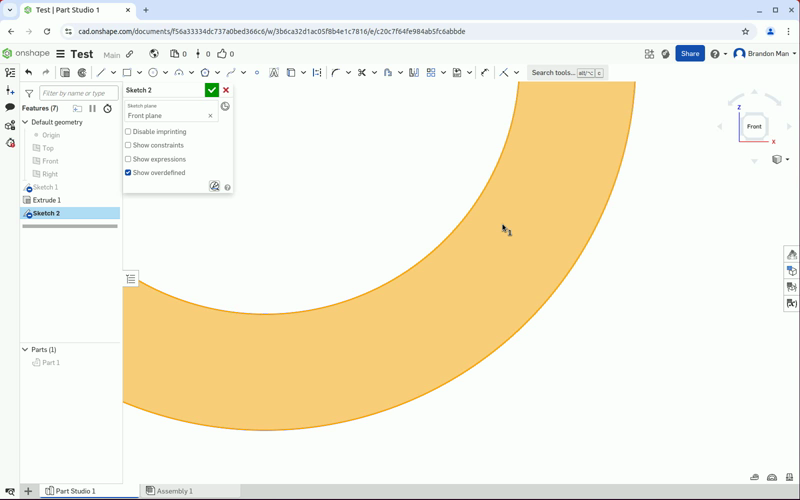
scroll(-6)
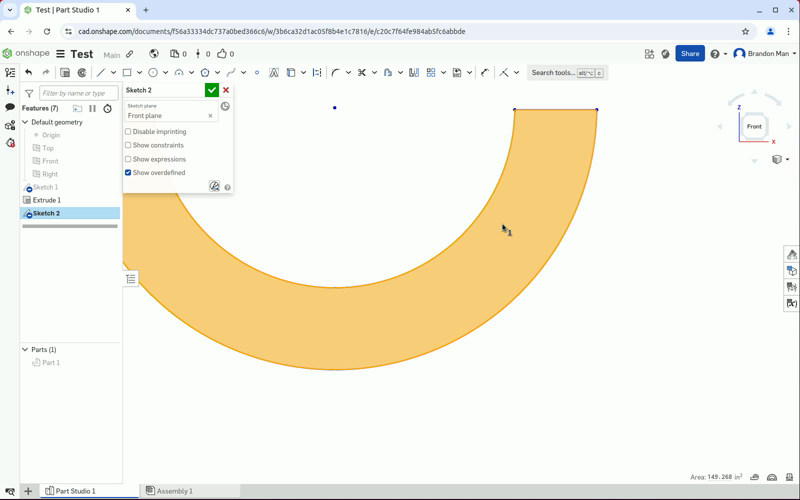
scroll(-6)
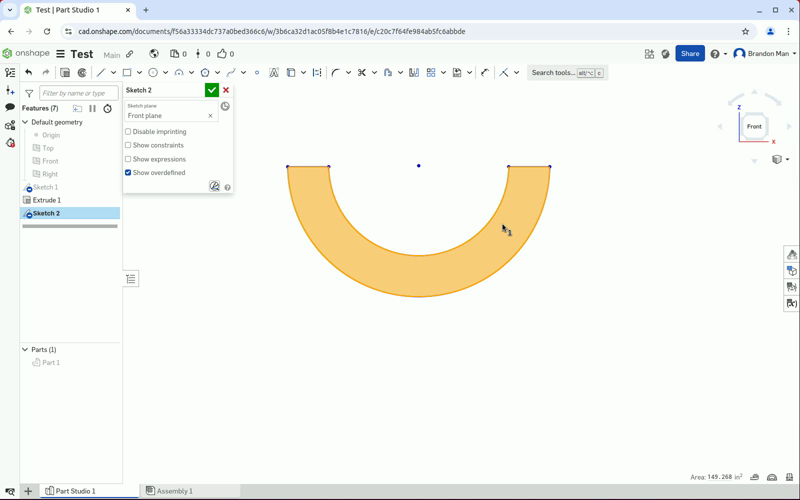
scroll(-6)
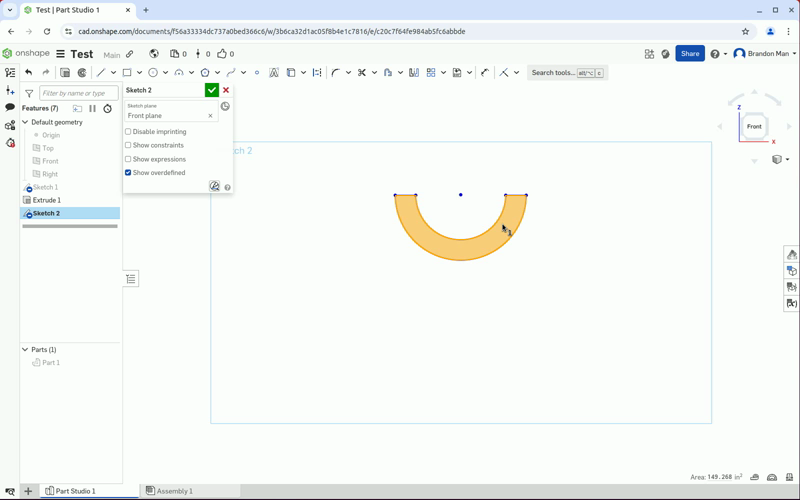
mouse_move(73, 352)
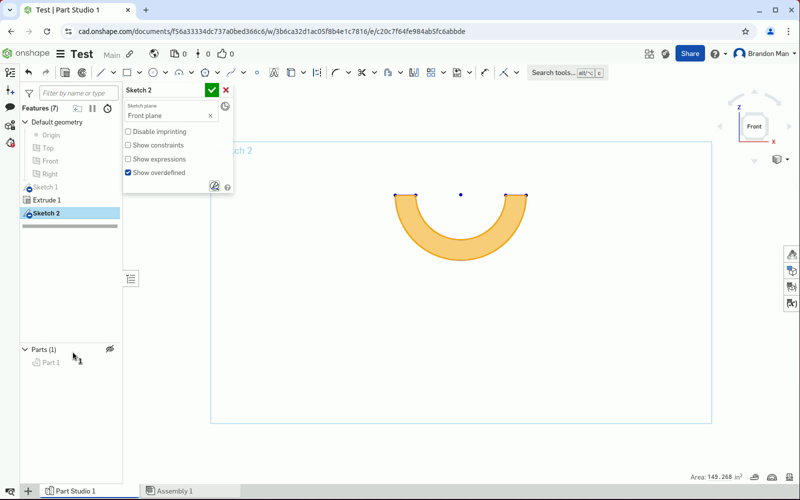
key(shift+y)
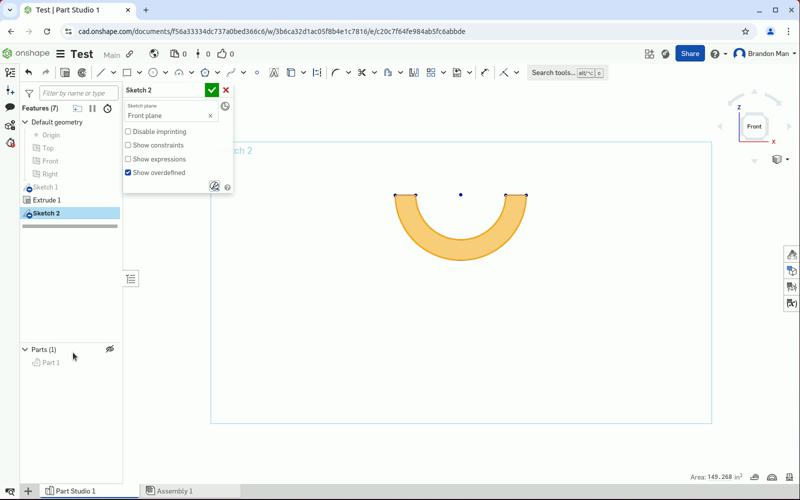
key(shift+e)
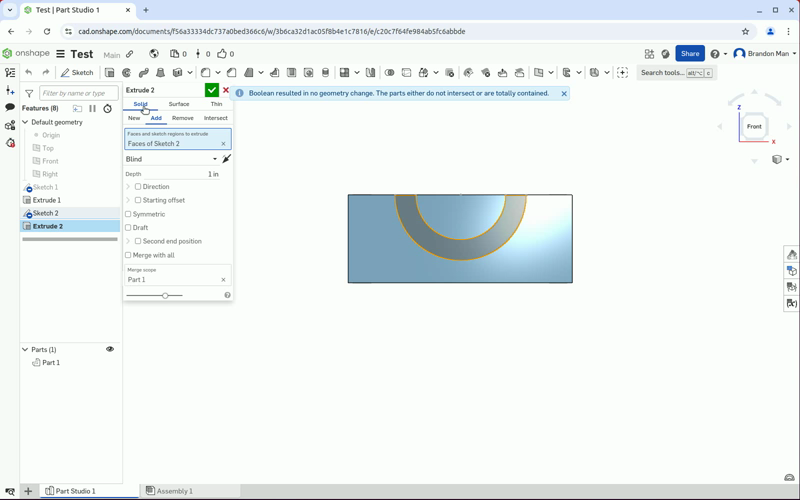
mouse_move(143, 106)
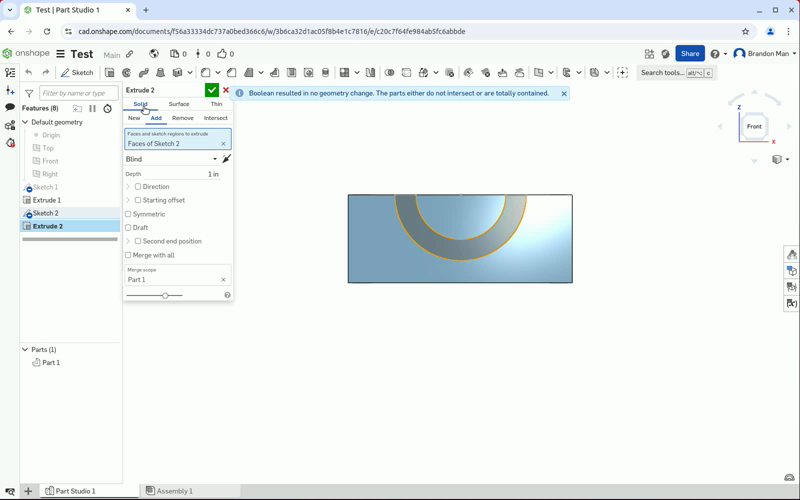
click(143, 106)
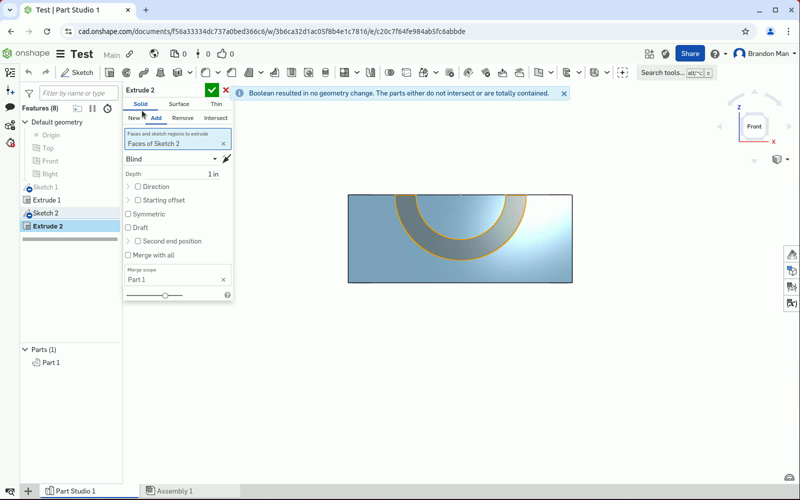
mouse_move(137, 120)
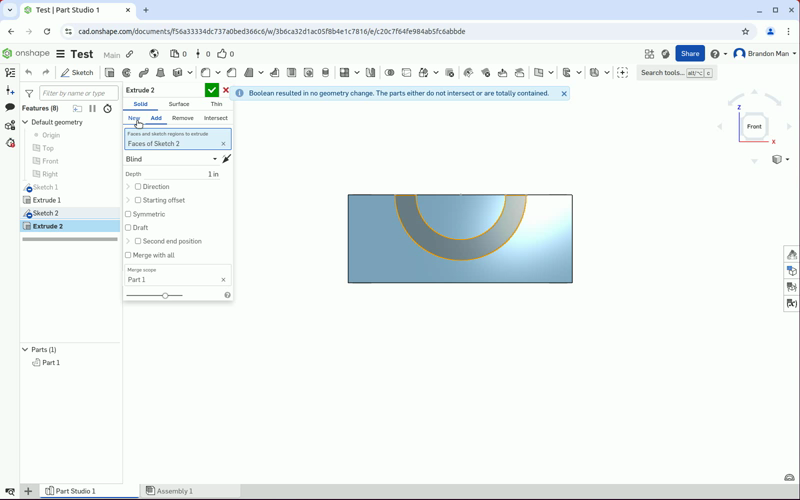
click(137, 120)
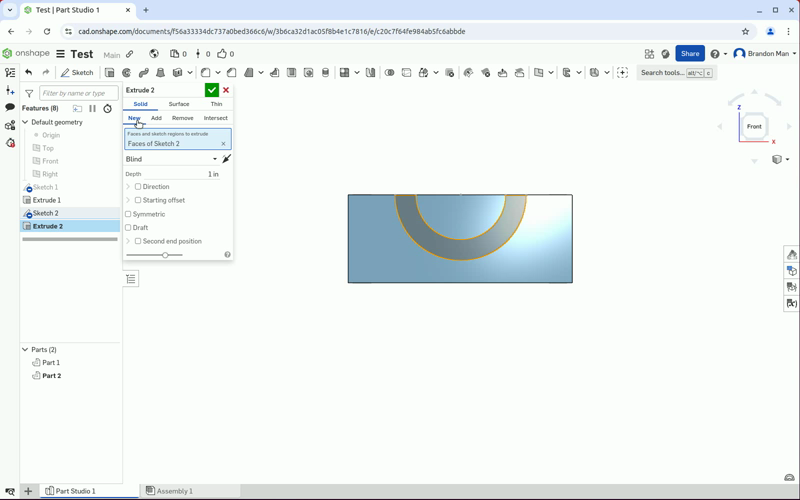
key(tab, 4)
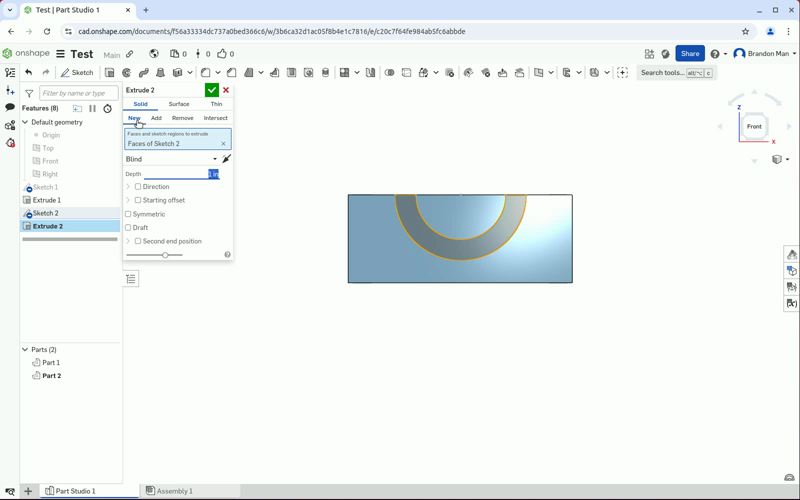
text(39.958)
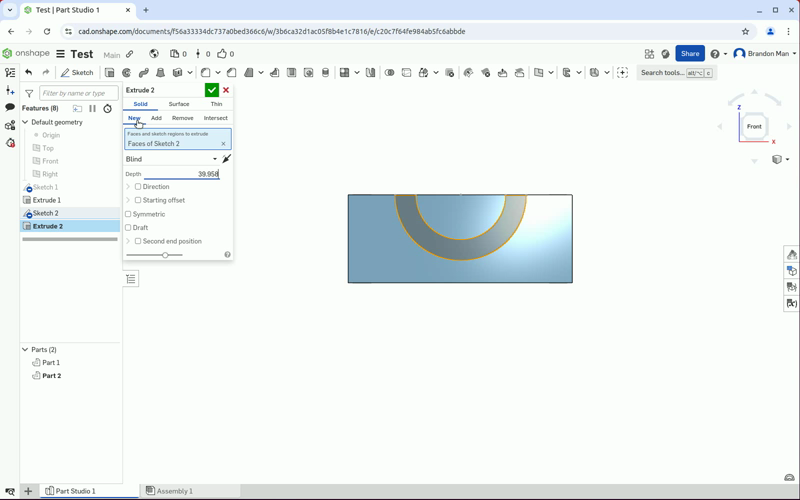
key(tab, 3)
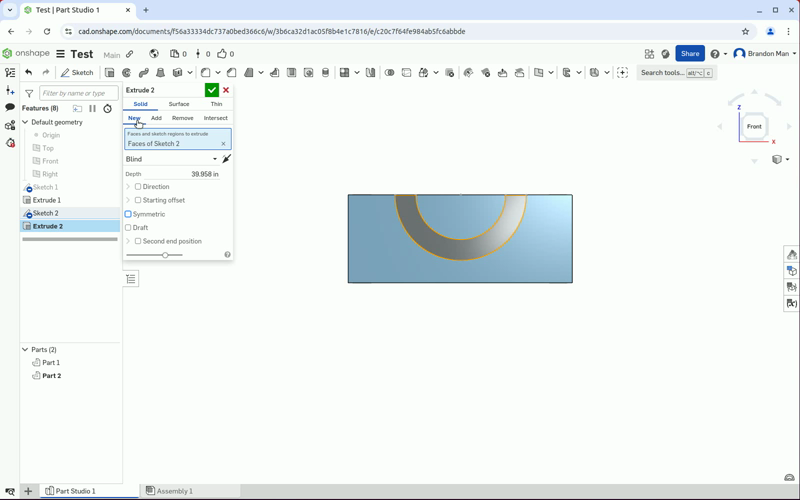
key(space)
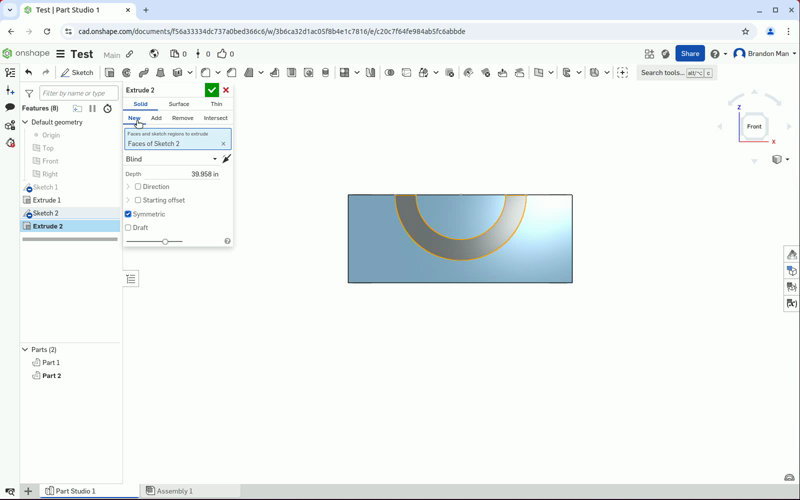
key(enter)
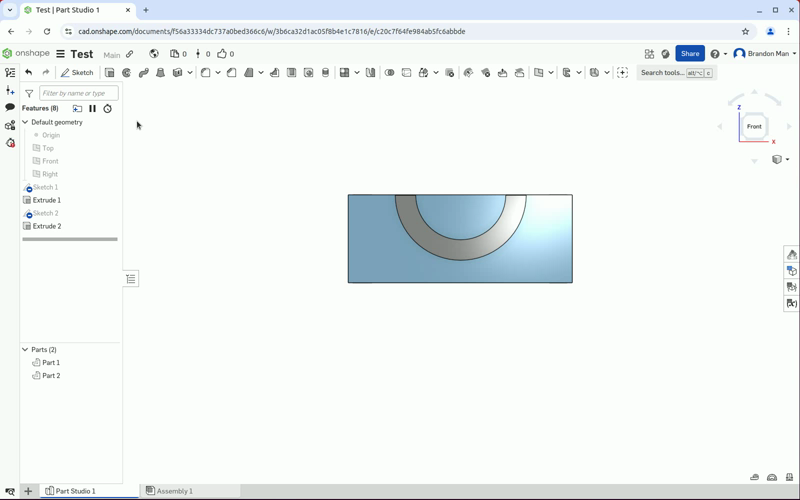
key(shift+h)
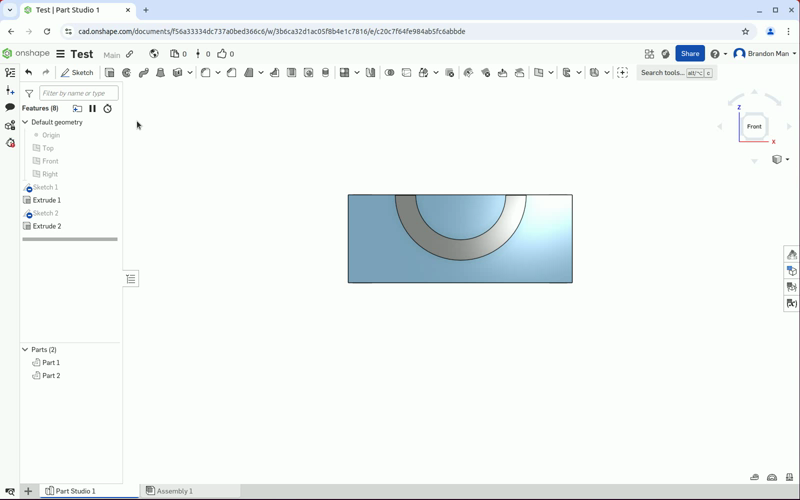
key(shift+h)
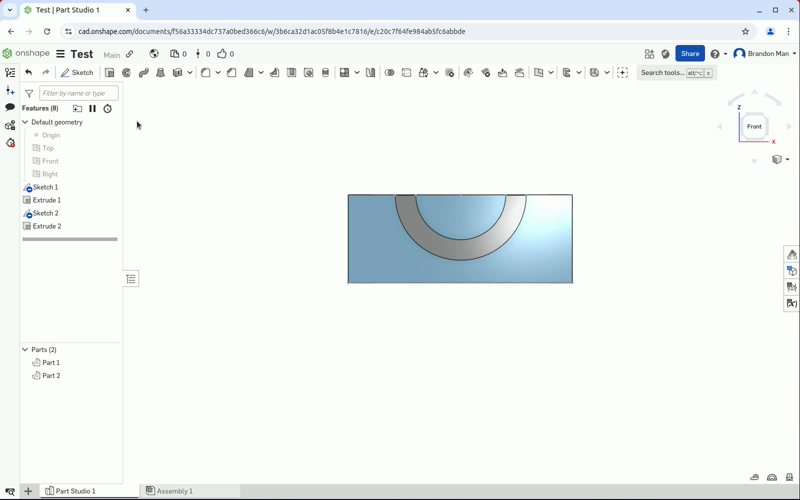
key(shift+7)
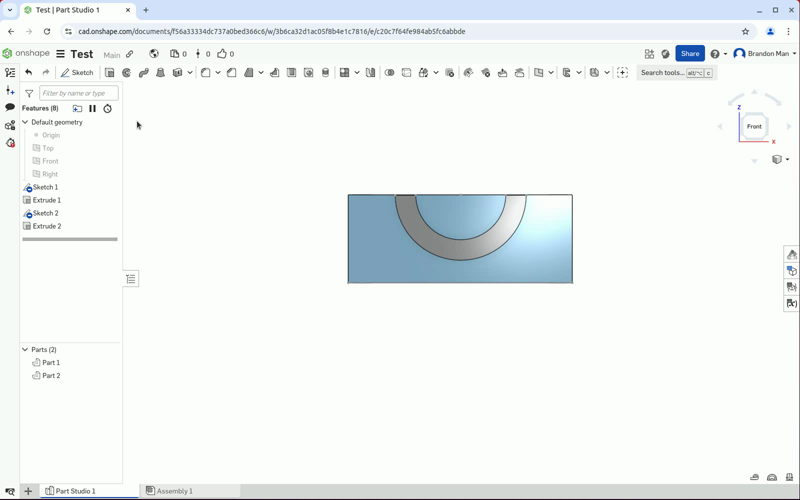
key(left, 2)
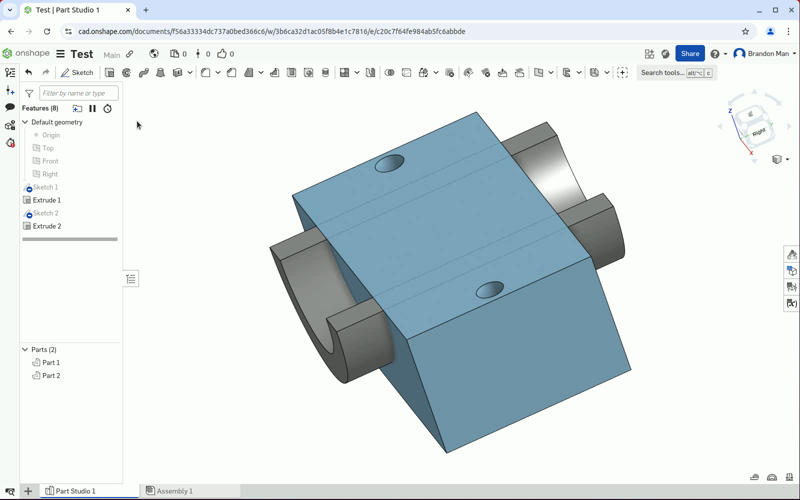
key(down, 2)
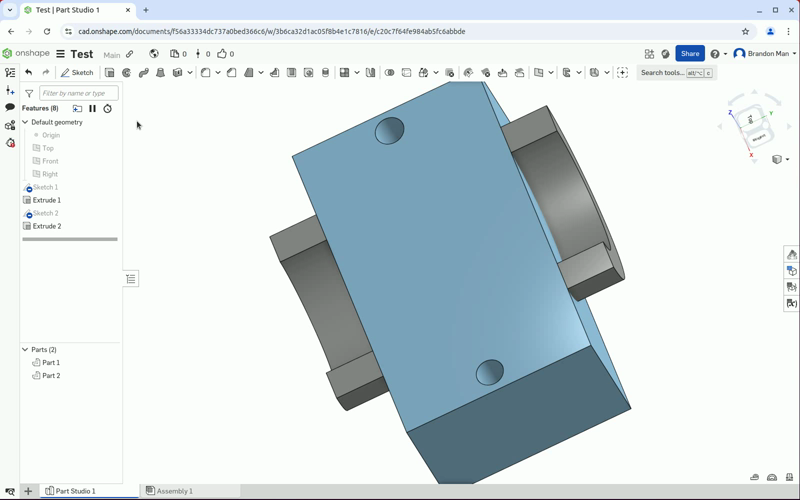
key(up, 2)
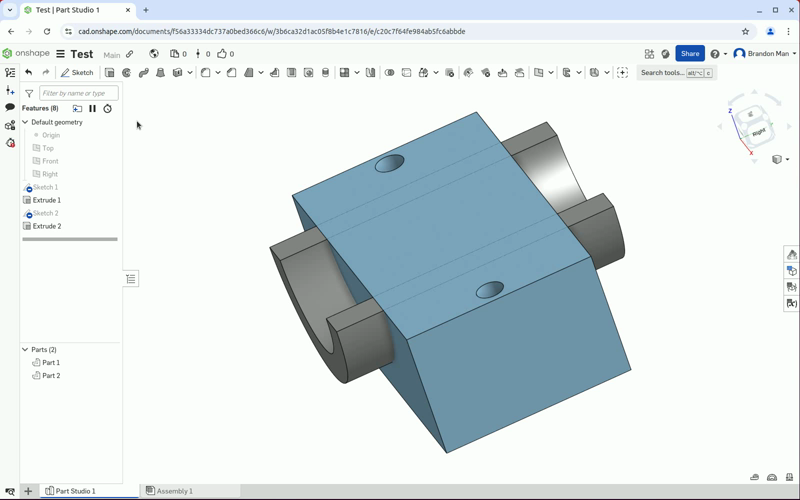
key(right, 2)
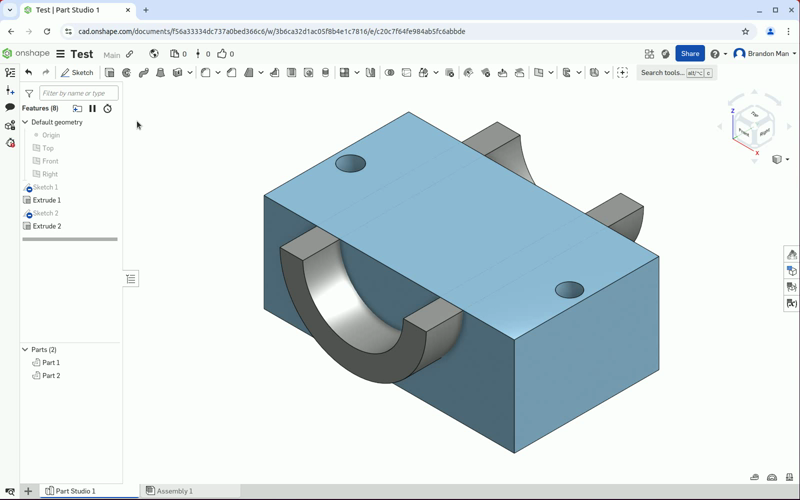
mouse_move(73, 189)
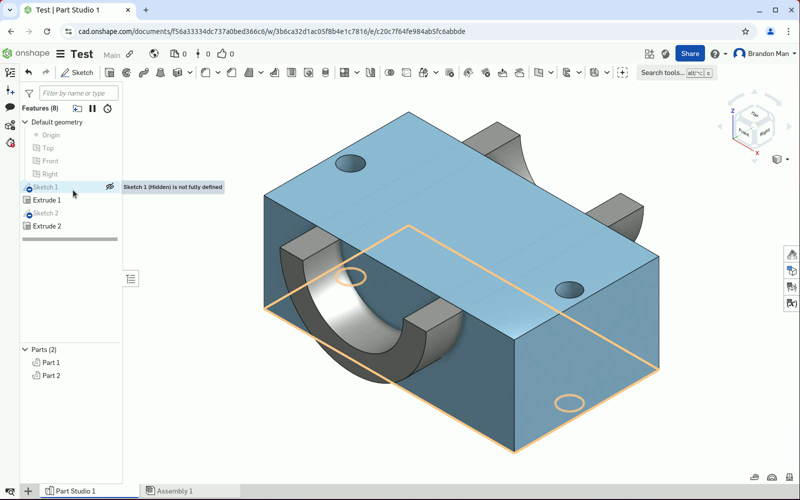
click(73, 189)